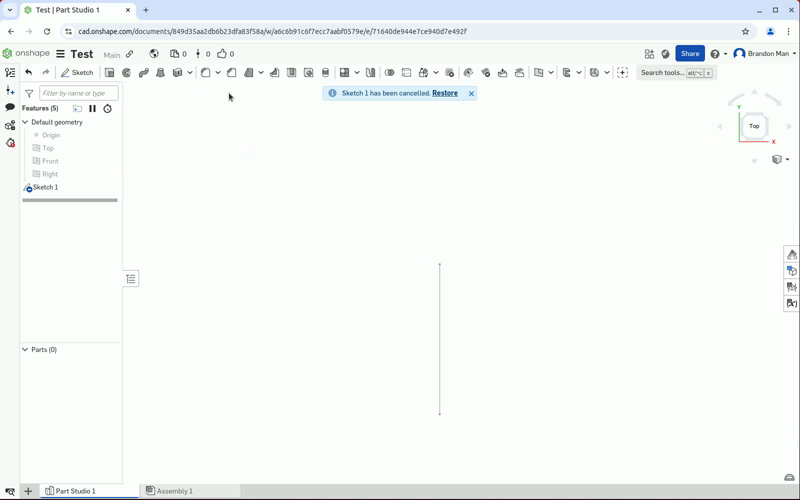
key(shift+h)
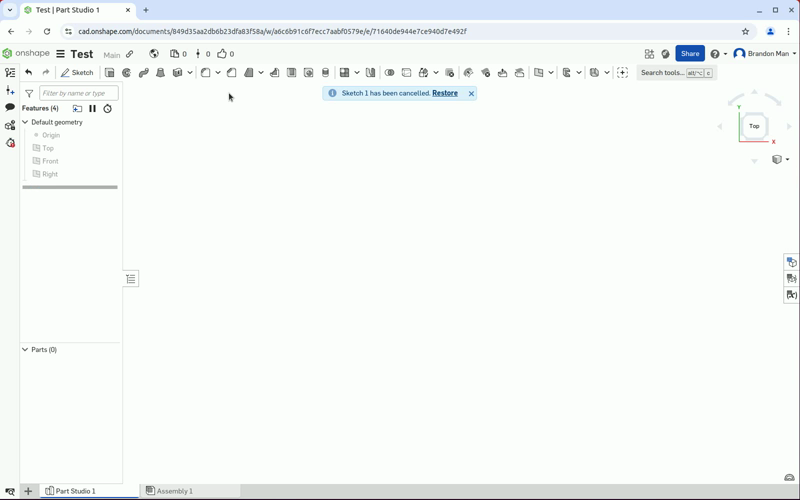
mouse_move(73, 352)
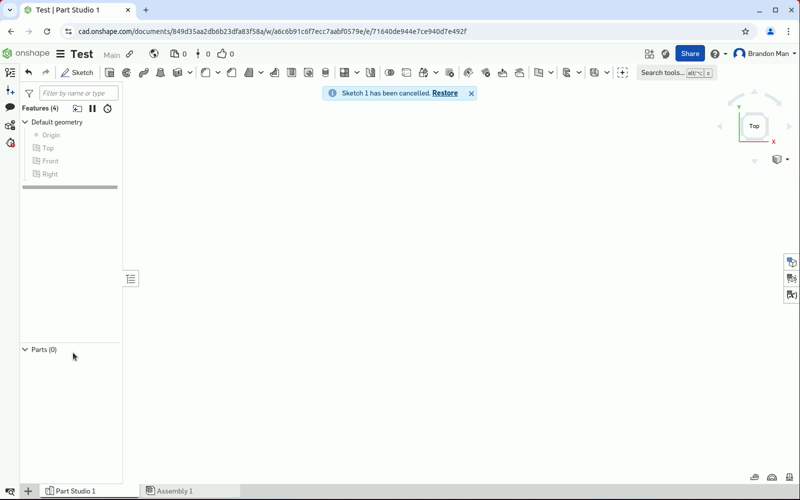
key(y)
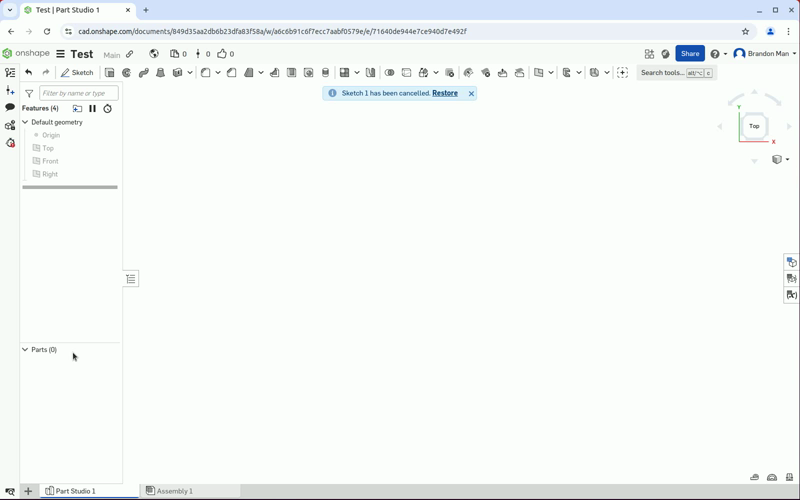
key(shift+p)
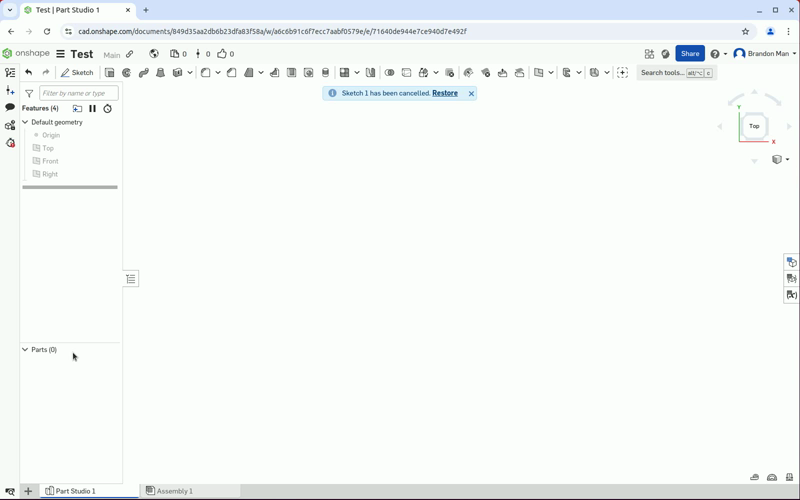
key(space)
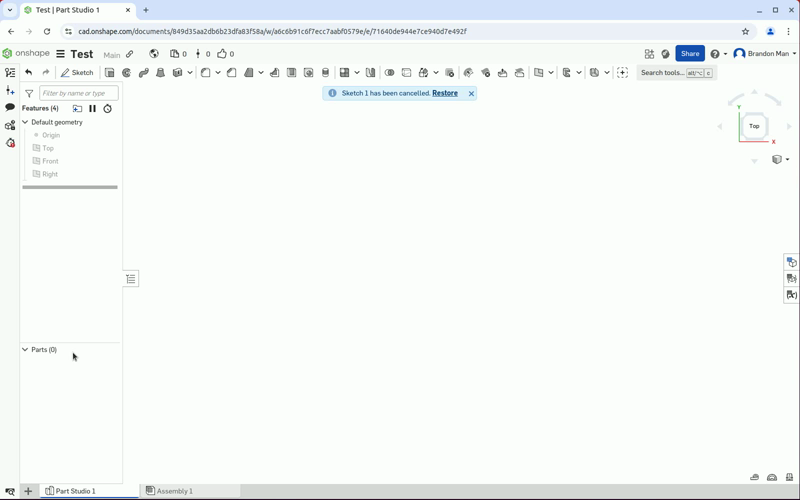
key_down(shift)
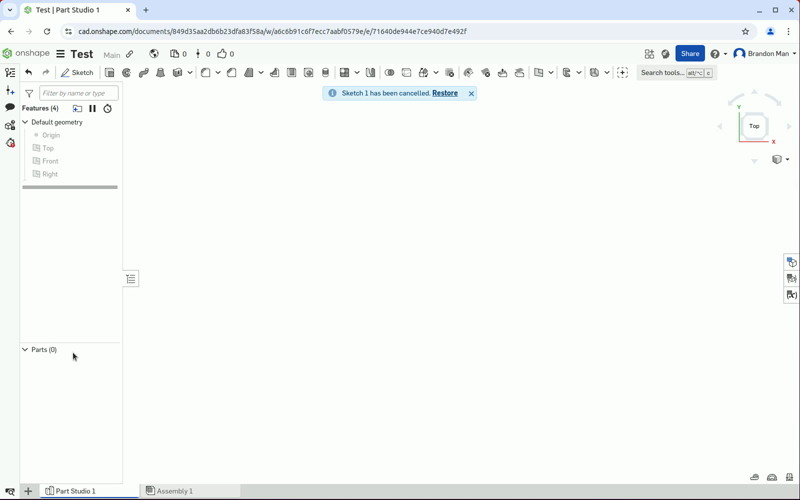
key(up)
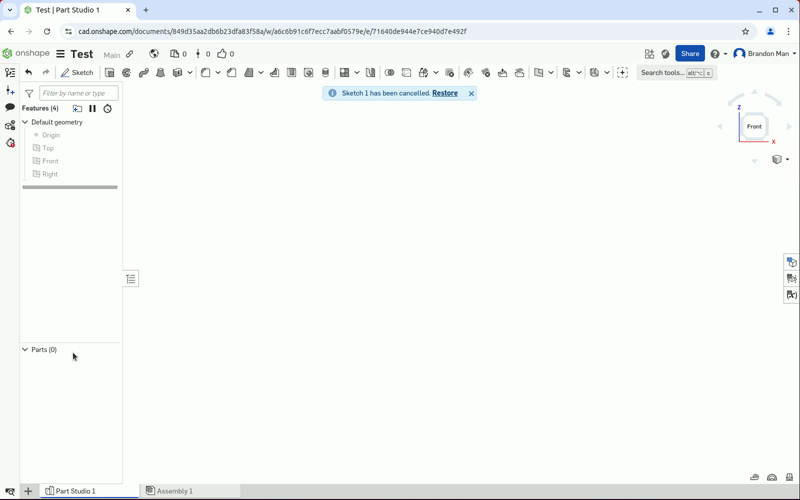
key_up(shift)
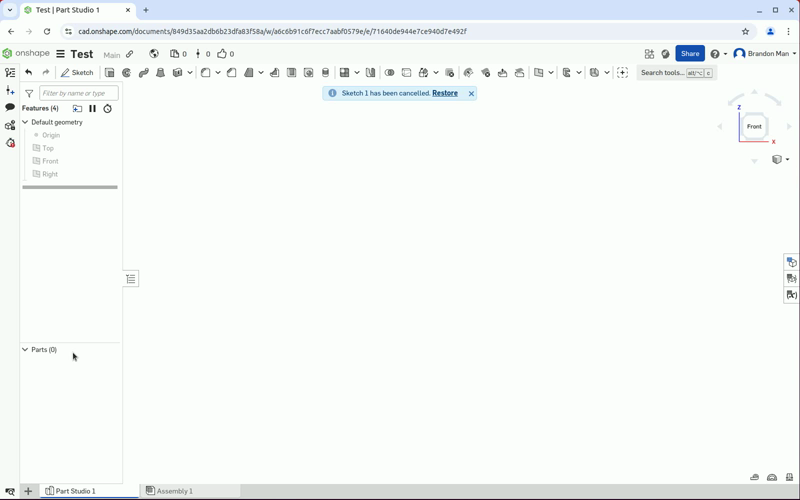
mouse_move(73, 352)
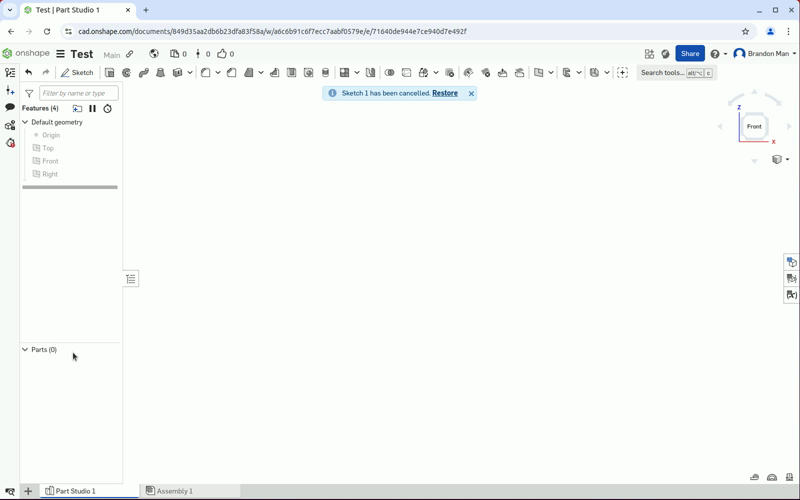
key(shift+y)
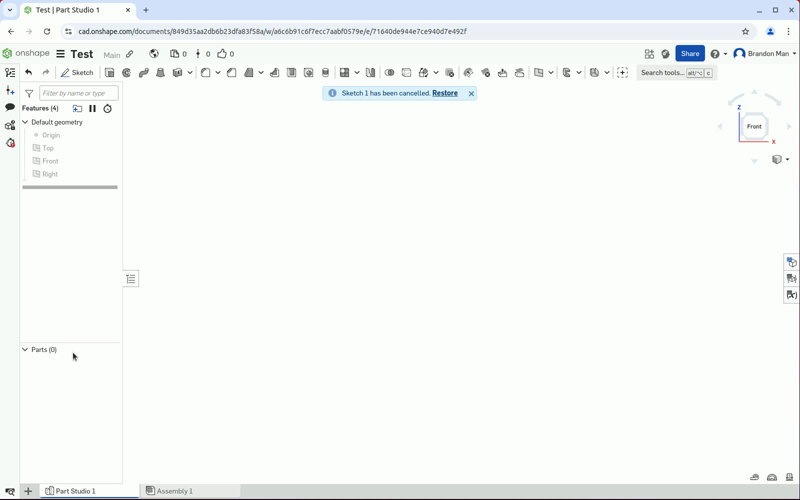
key(shift+s)
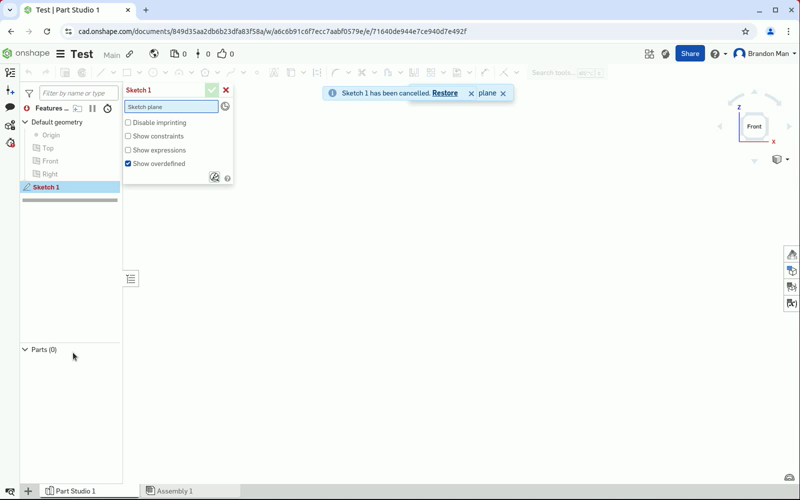
mouse_move(73, 163)
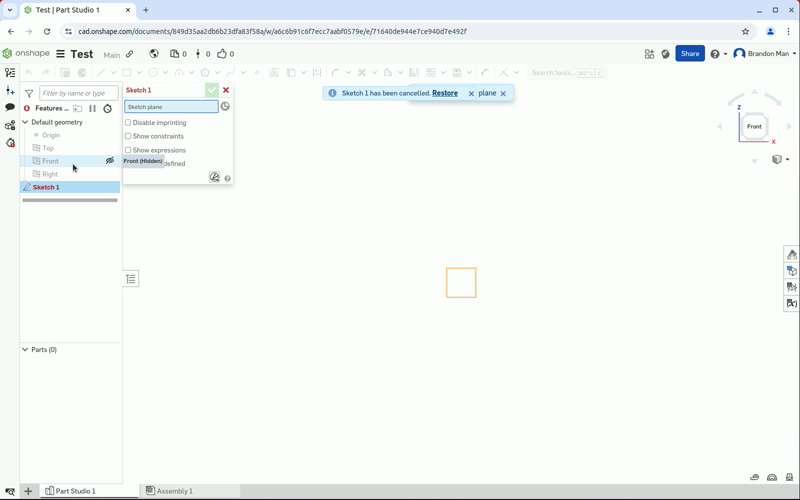
click(73, 163)
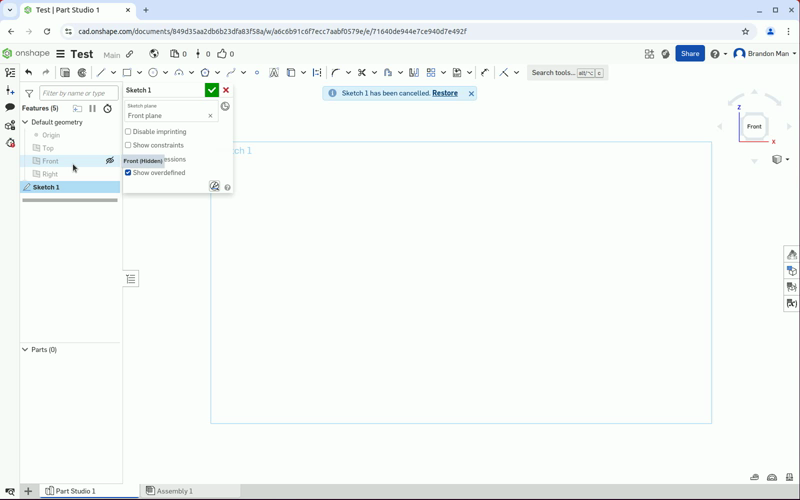
mouse_move(73, 352)
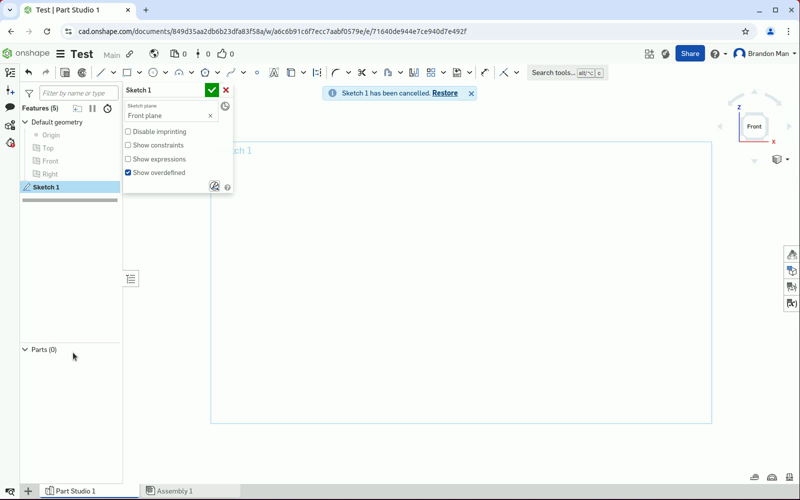
key(y)
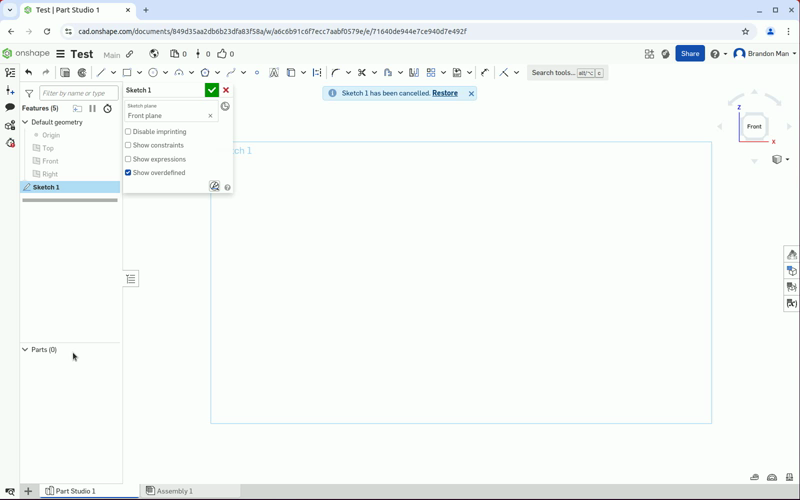
key(c)
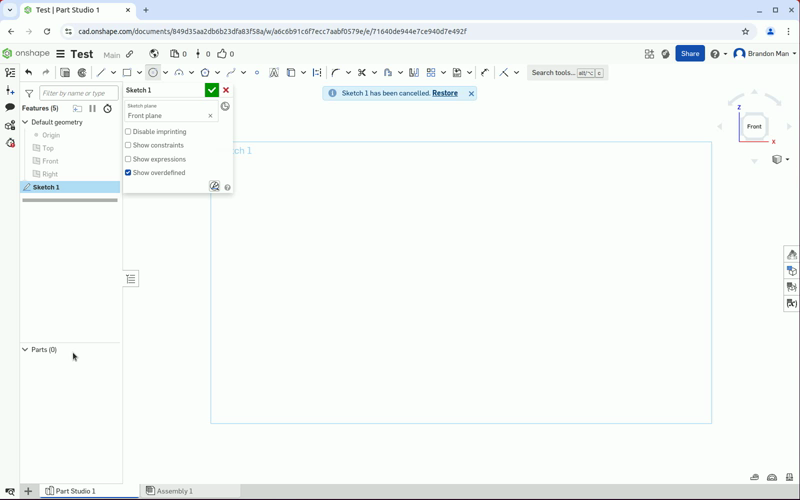
key_down(shift)
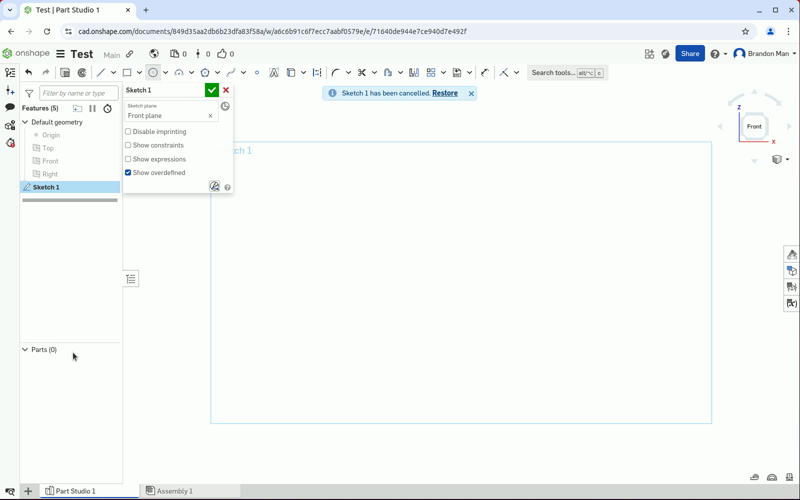
mouse_move(460, 282)
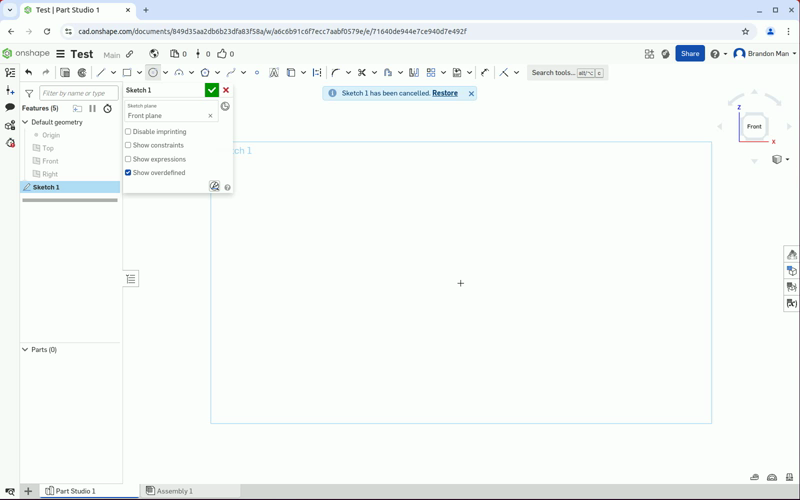
click(460, 282)
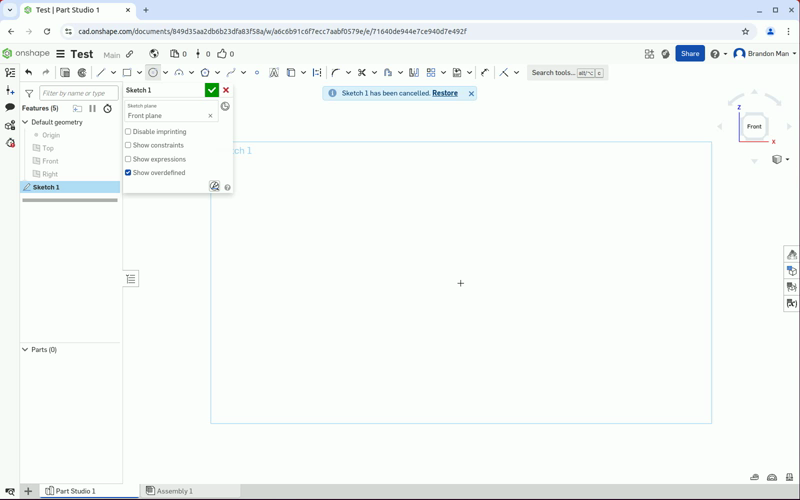
key_up(shift)
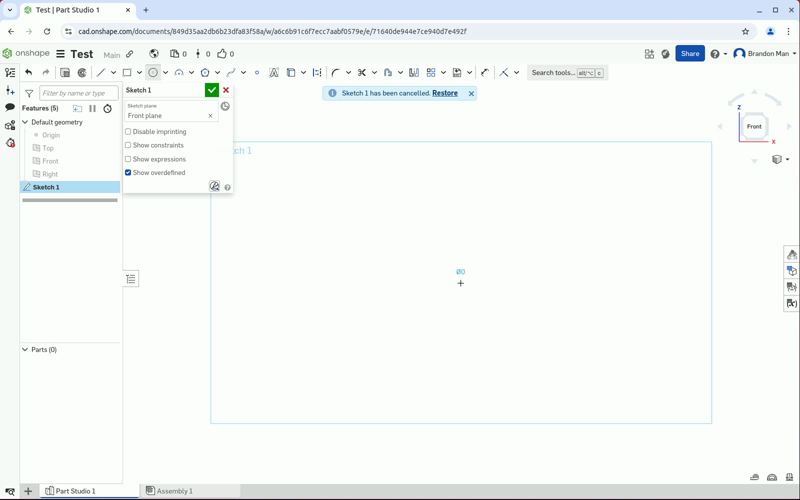
mouse_move(541, 282)
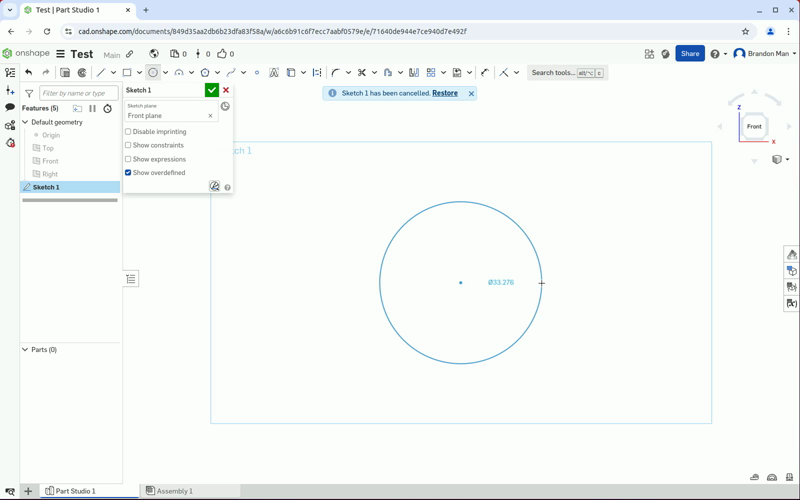
click(541, 282)
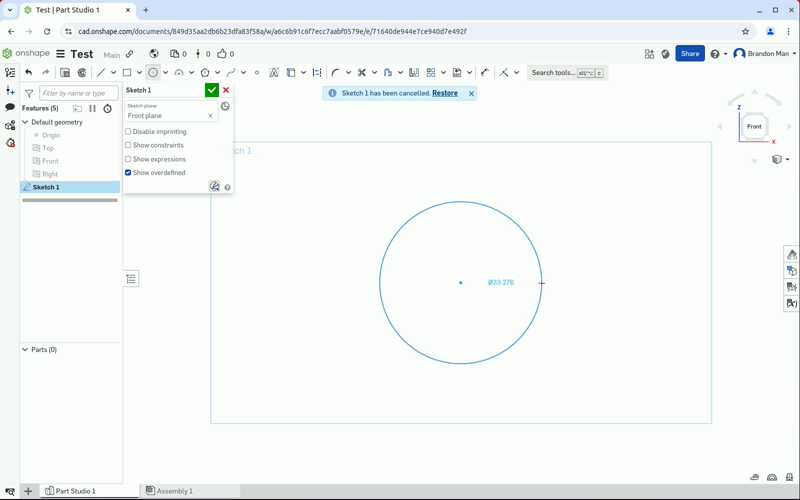
key(esc)
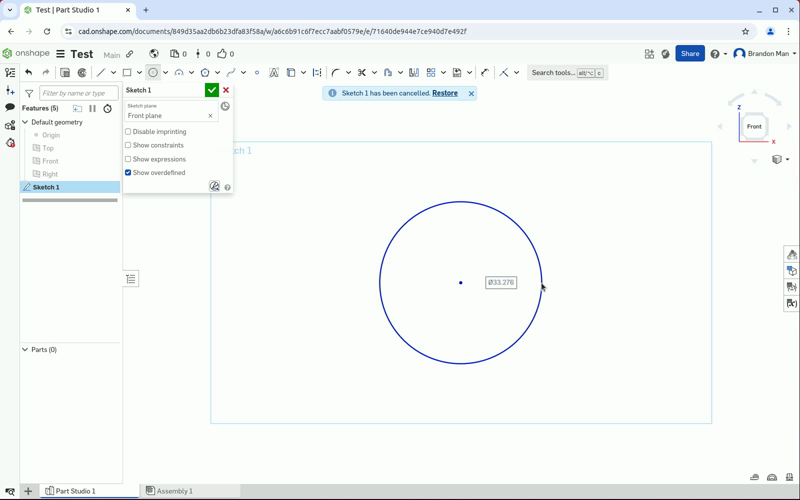
mouse_move(426, 334)
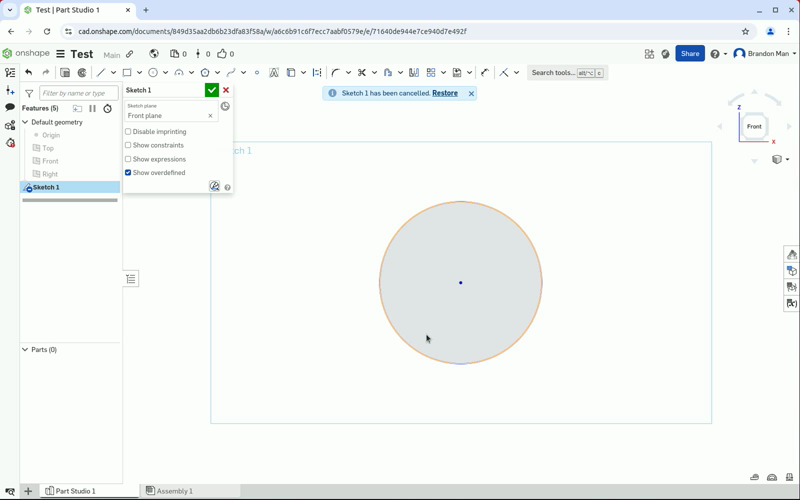
click(426, 334)
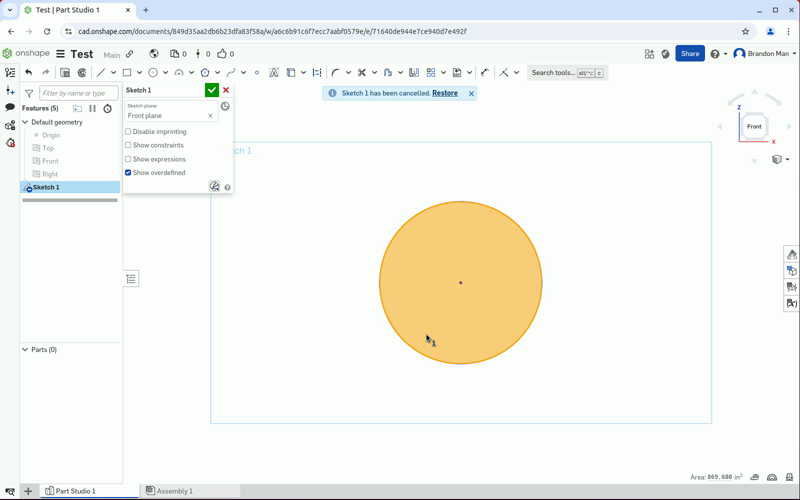
mouse_move(73, 352)
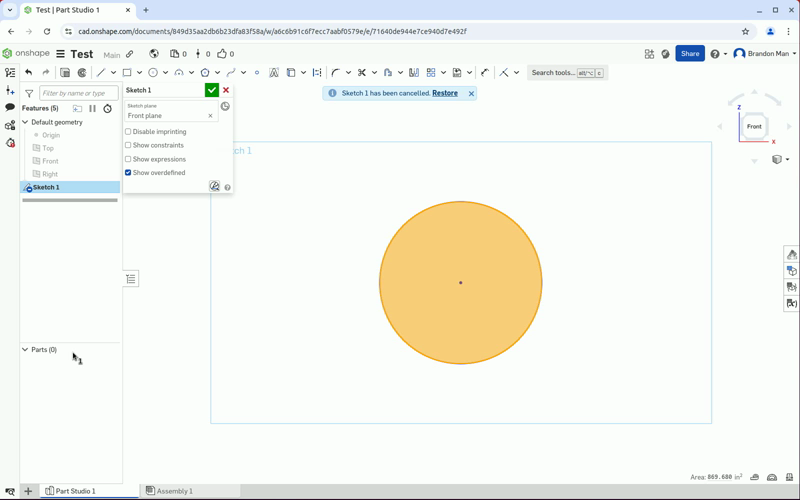
key(shift+y)
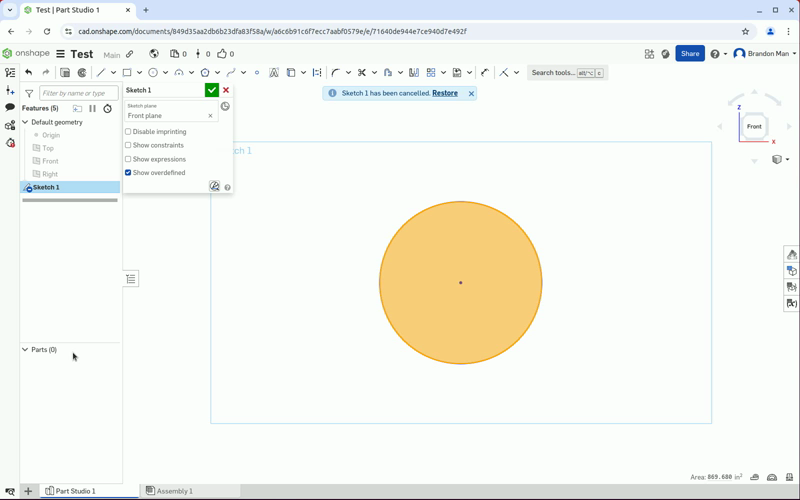
key(shift+e)
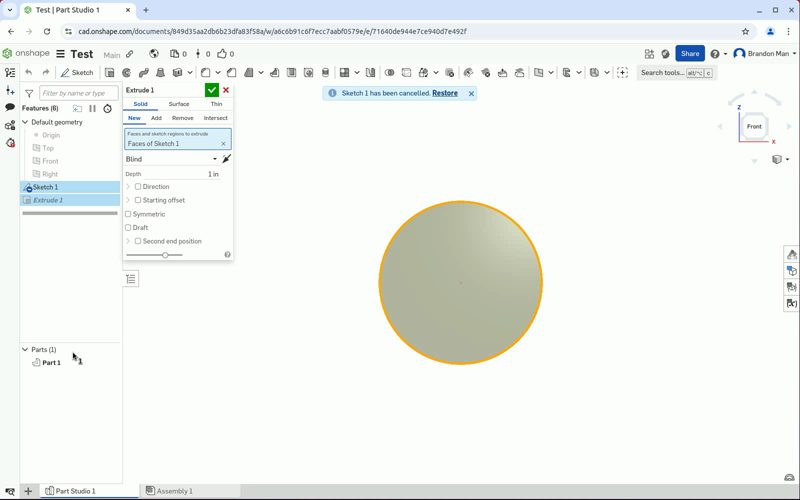
mouse_move(143, 106)
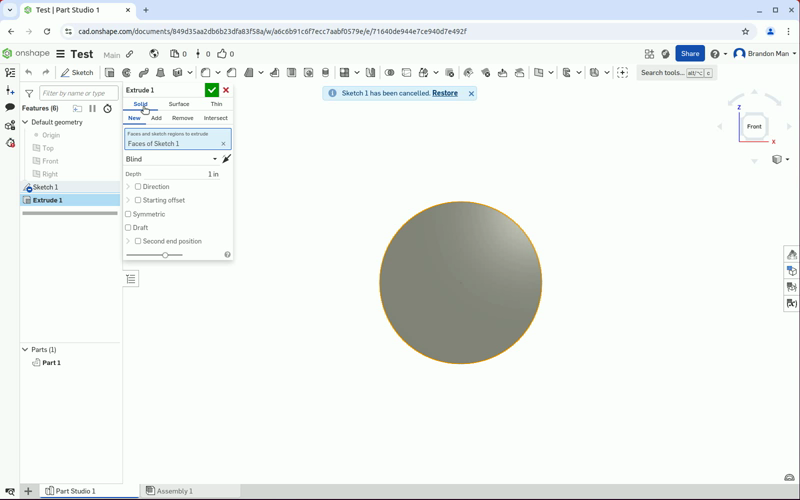
click(143, 106)
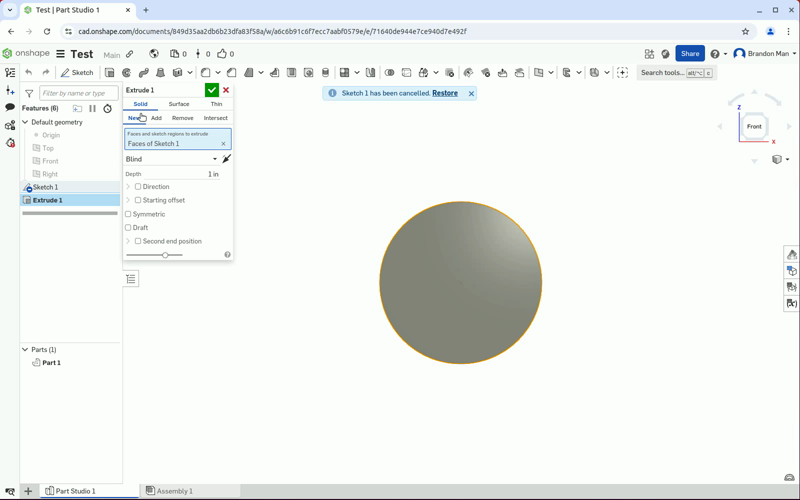
mouse_move(137, 120)
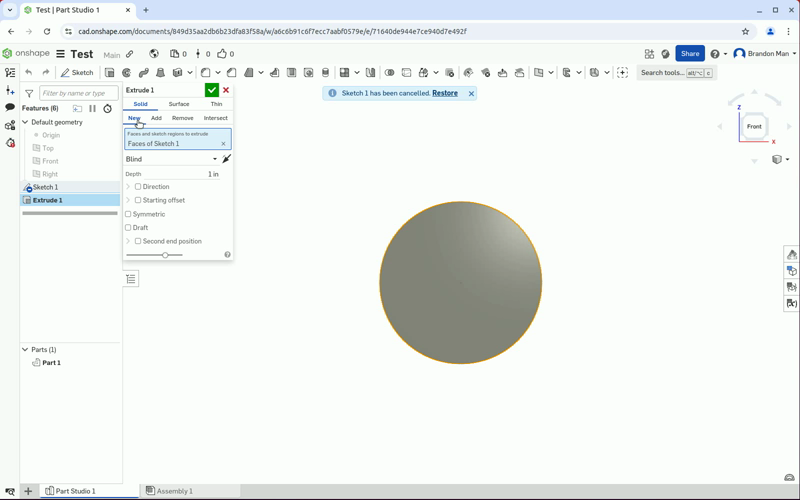
click(137, 120)
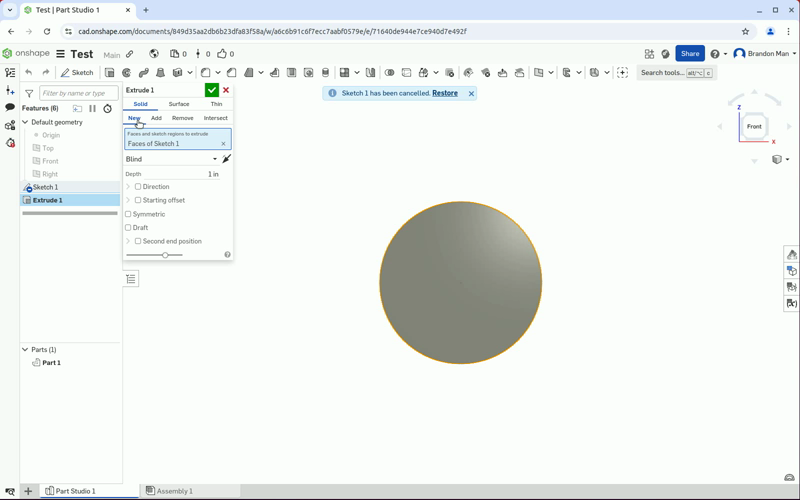
key(tab, 4)
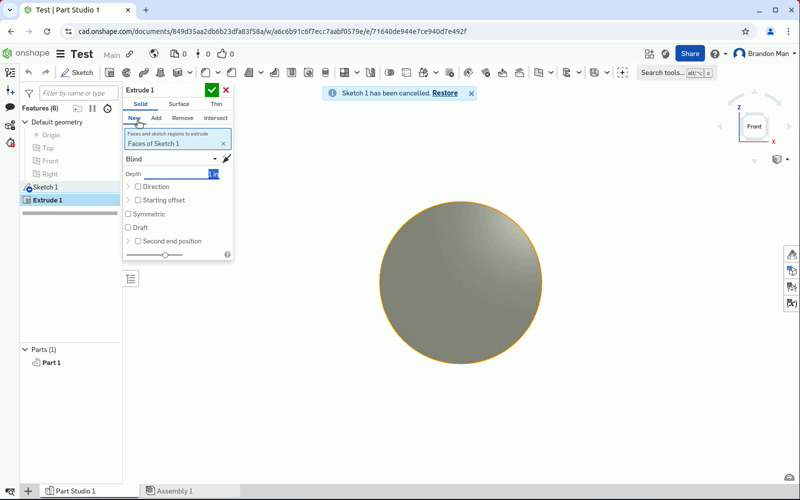
text(13.239)
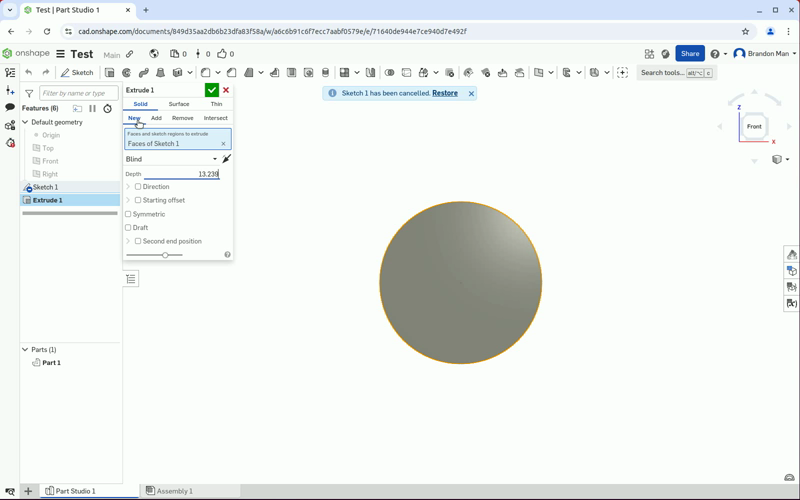
key(enter)
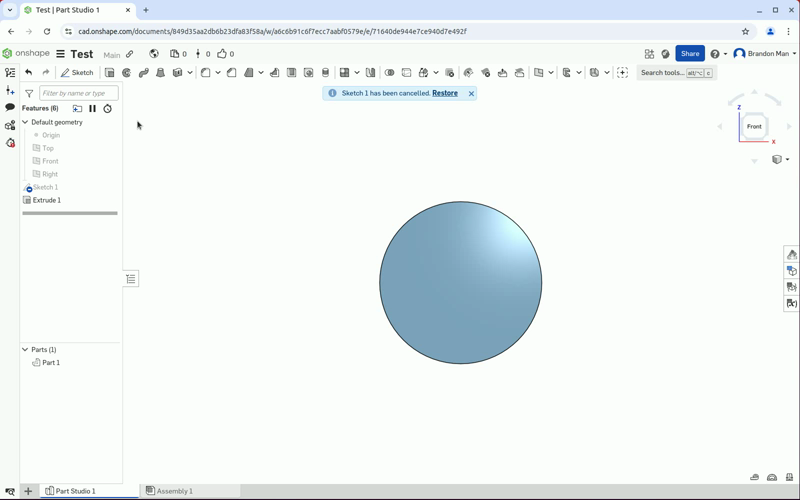
key(shift+h)
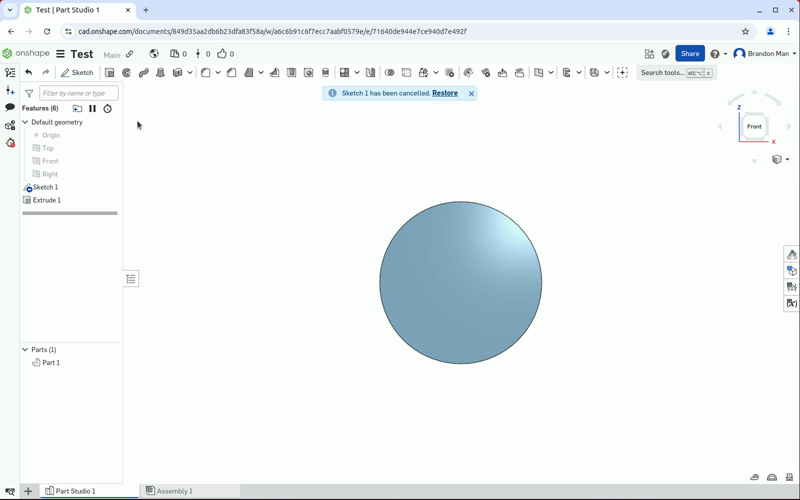
key(shift+h)
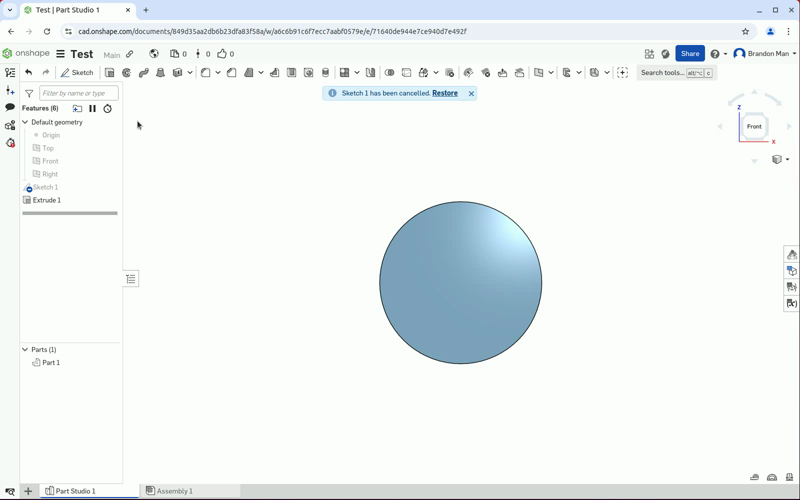
mouse_move(73, 189)
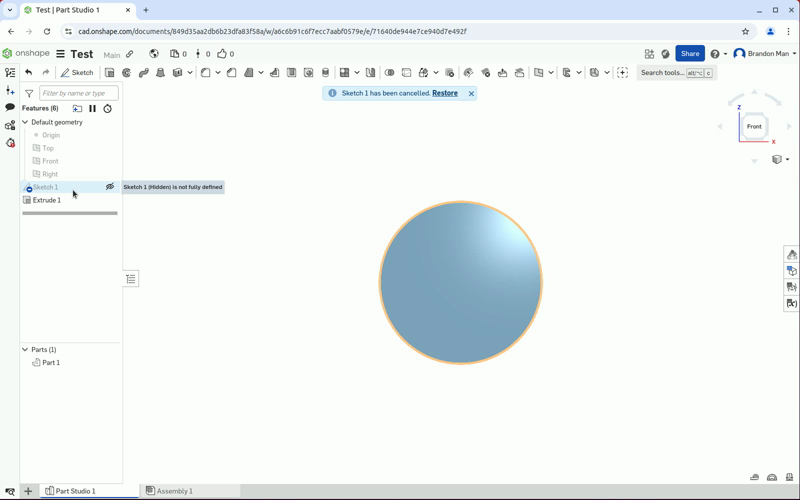
click(73, 189)
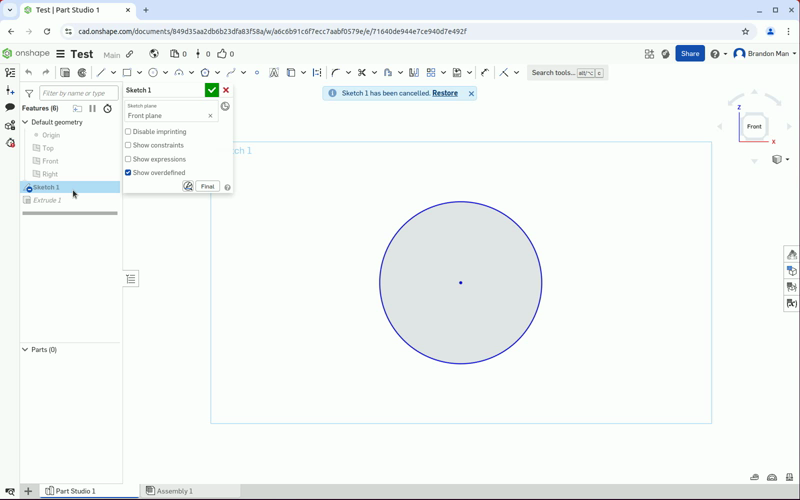
mouse_move(229, 92)
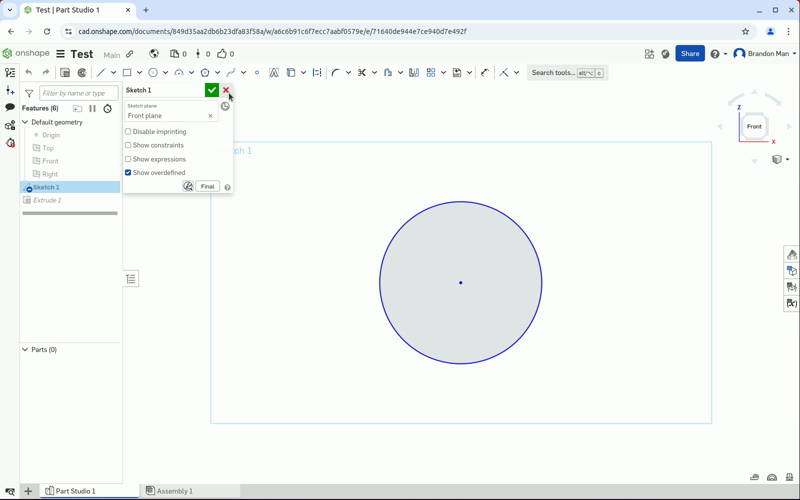
click(229, 92)
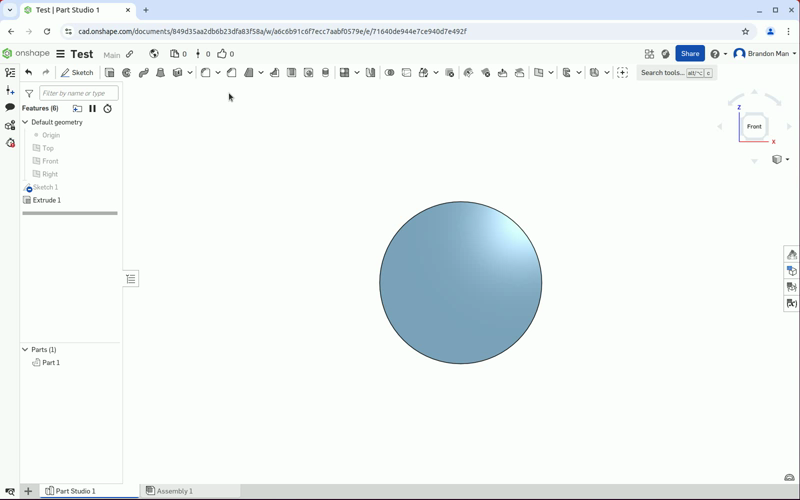
mouse_move(541, 75)
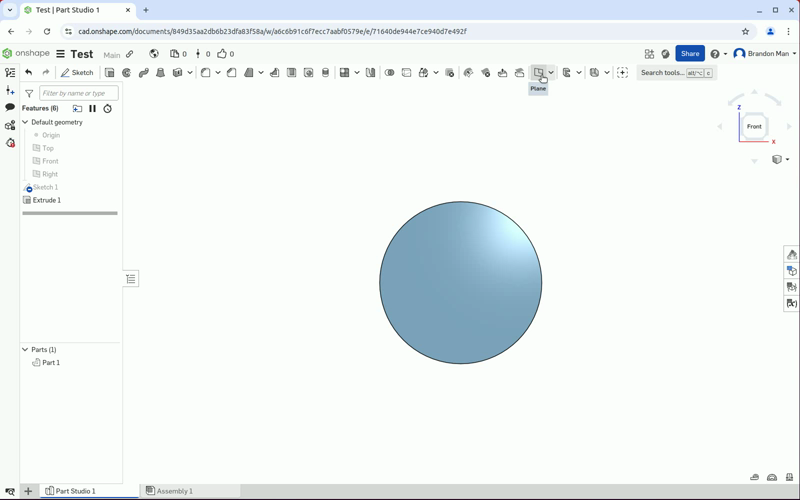
click(541, 75)
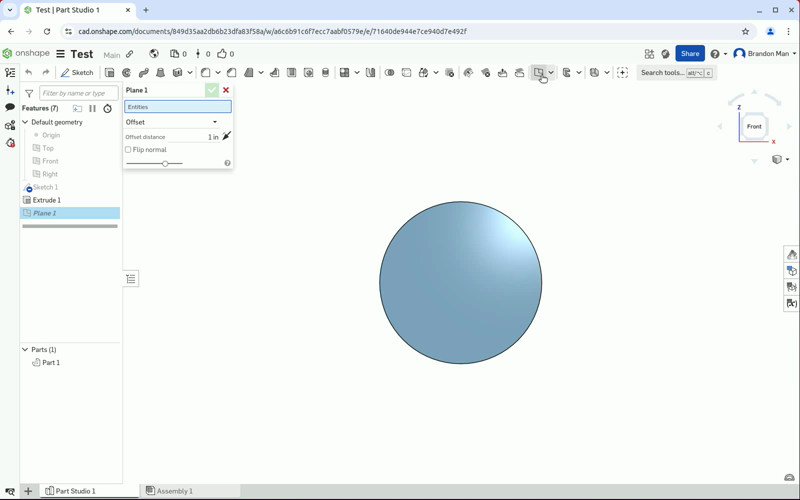
mouse_move(73, 163)
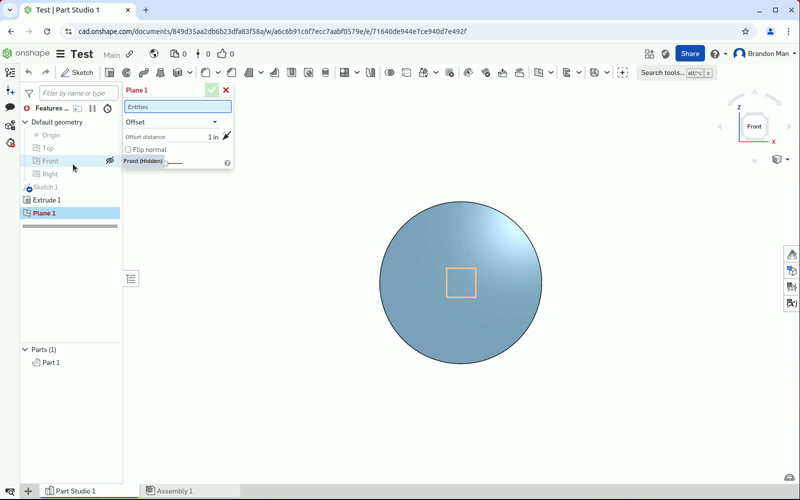
click(73, 163)
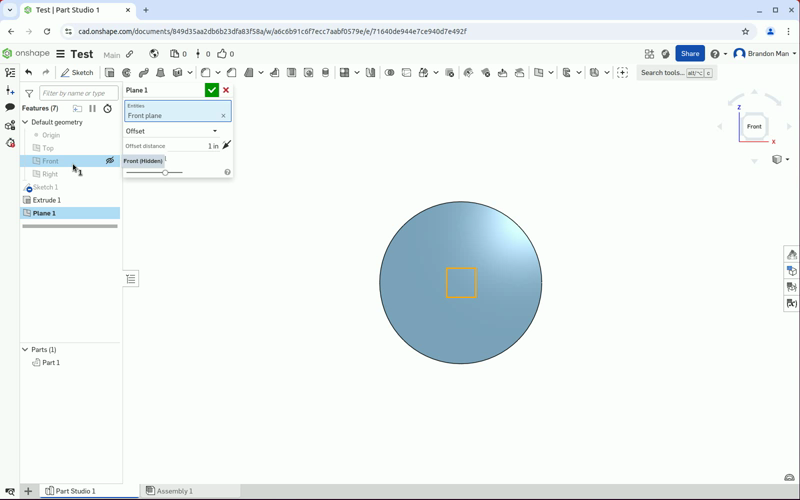
key(tab, 2)
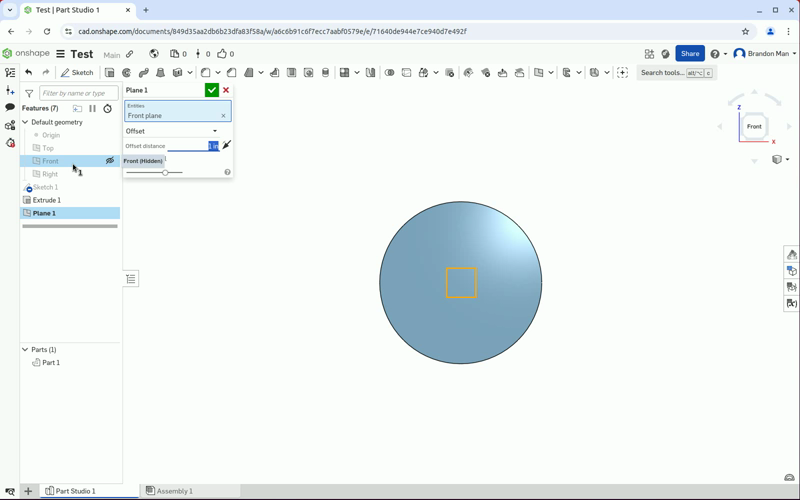
text(13.249)
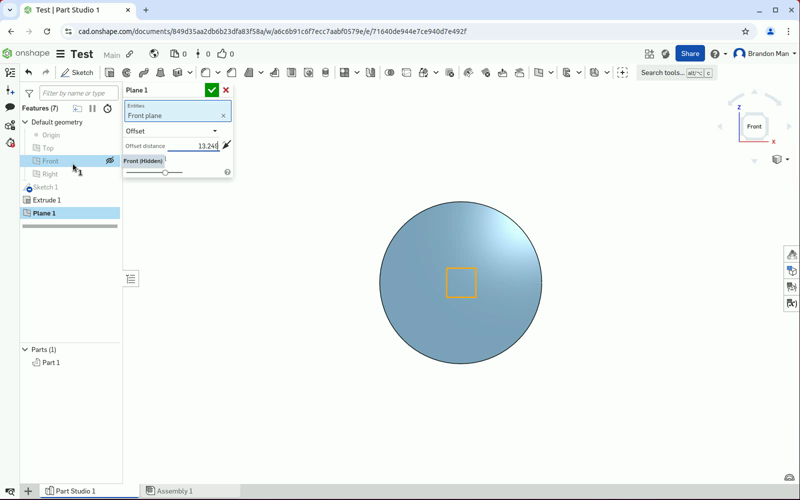
key(enter, 2)
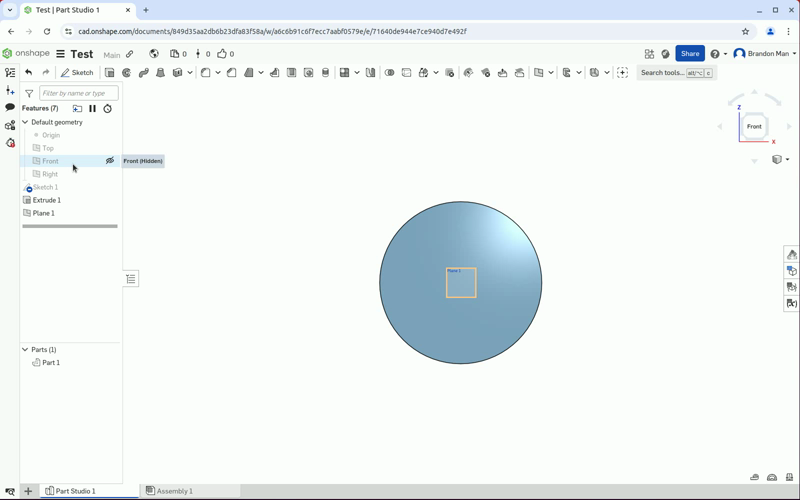
key(shift+s)
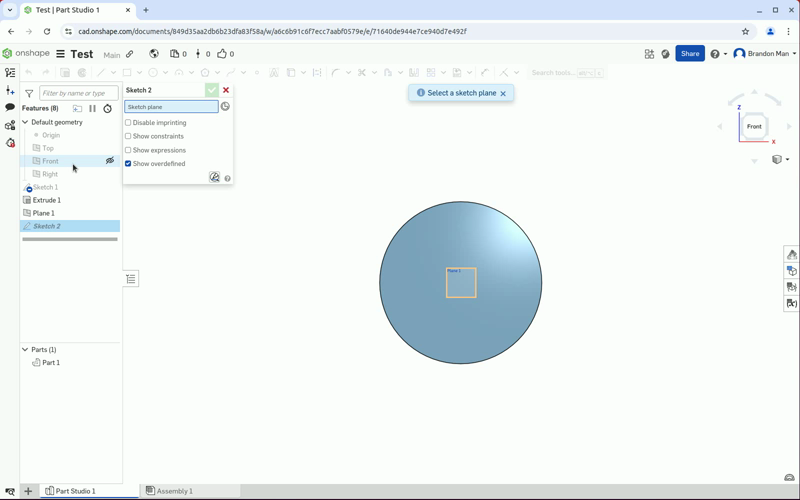
mouse_move(73, 215)
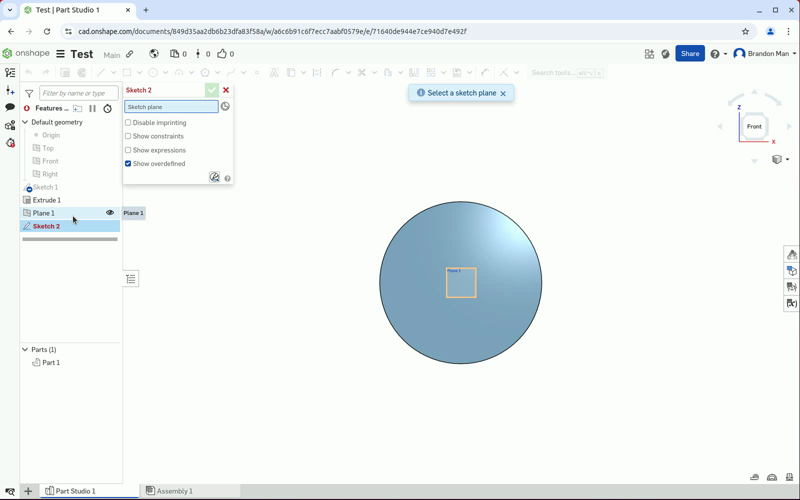
click(73, 215)
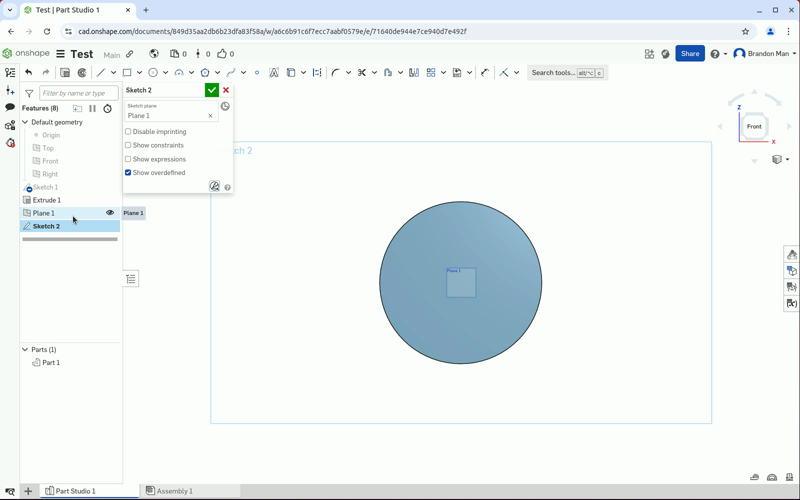
mouse_move(73, 352)
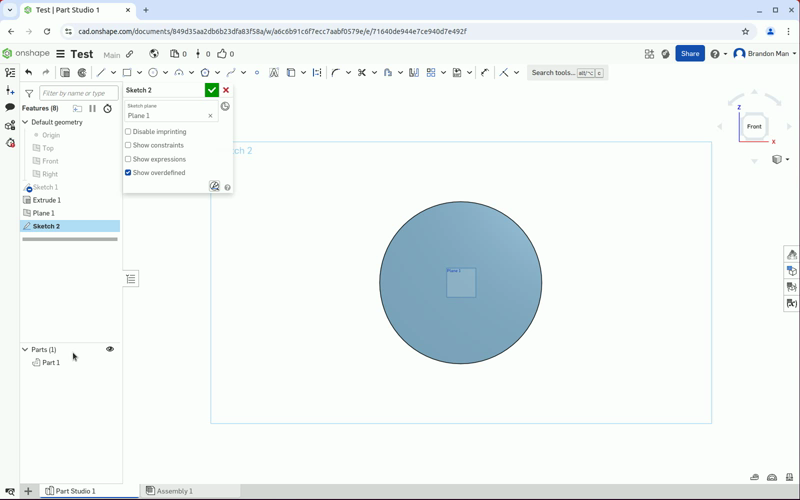
key(y)
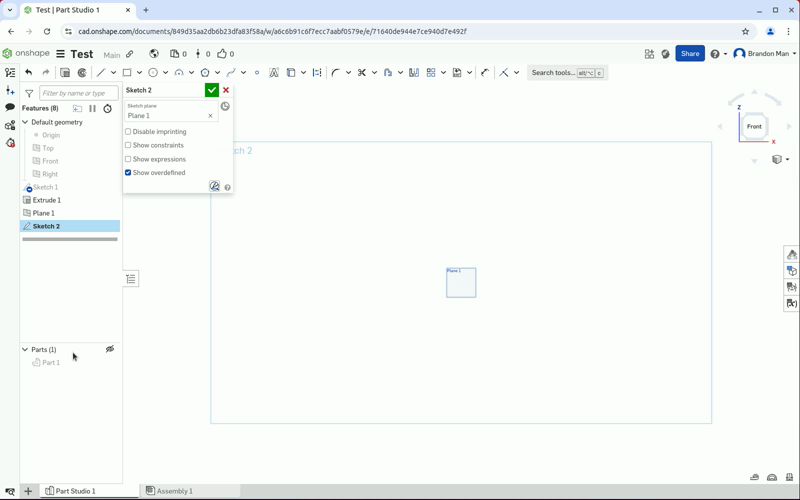
key(c)
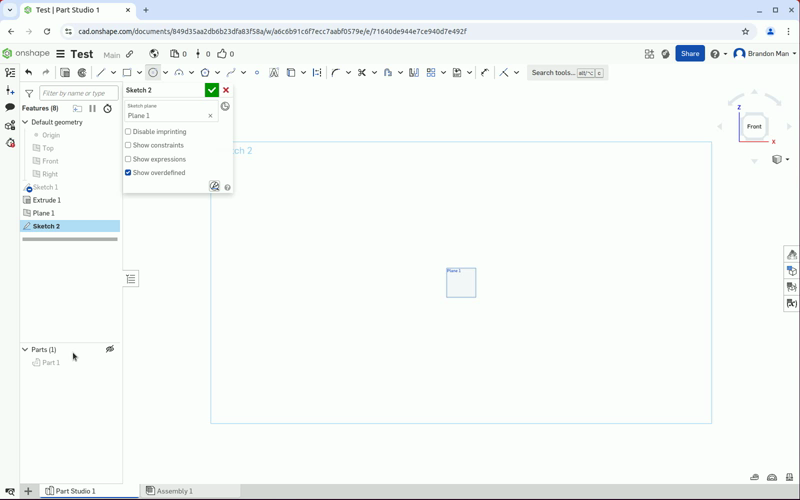
key_down(shift)
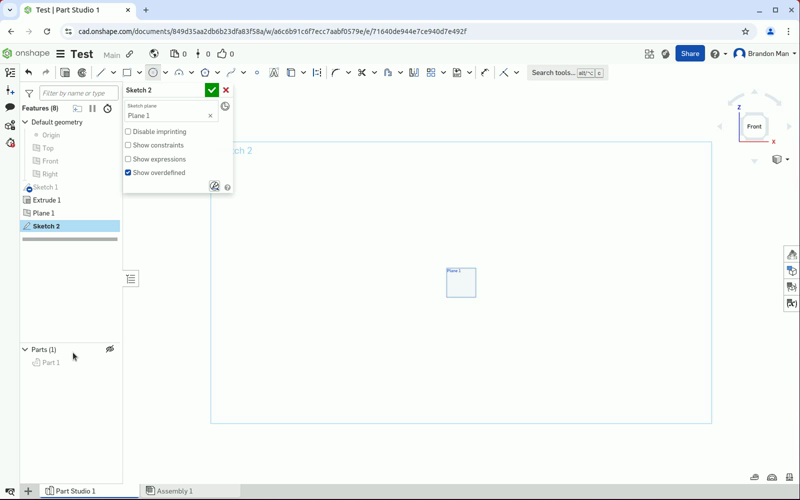
mouse_move(461, 282)
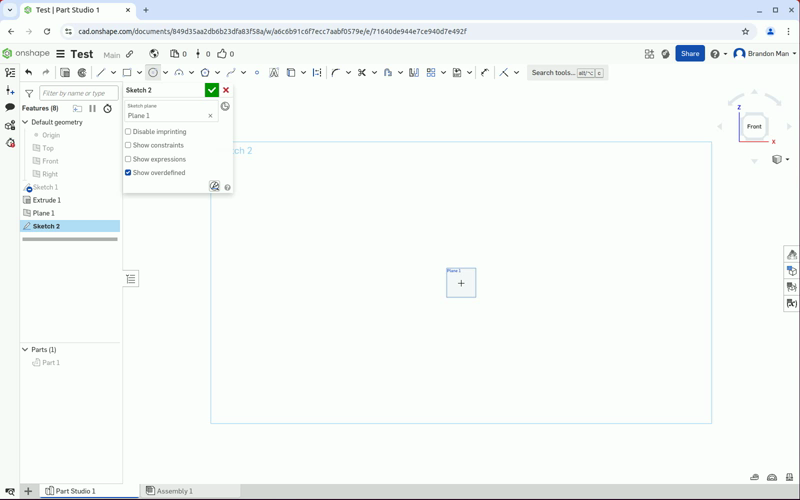
click(461, 282)
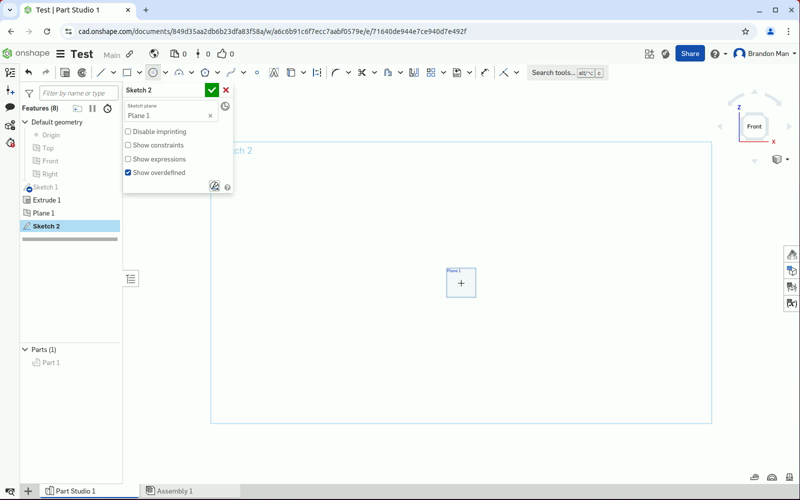
key_up(shift)
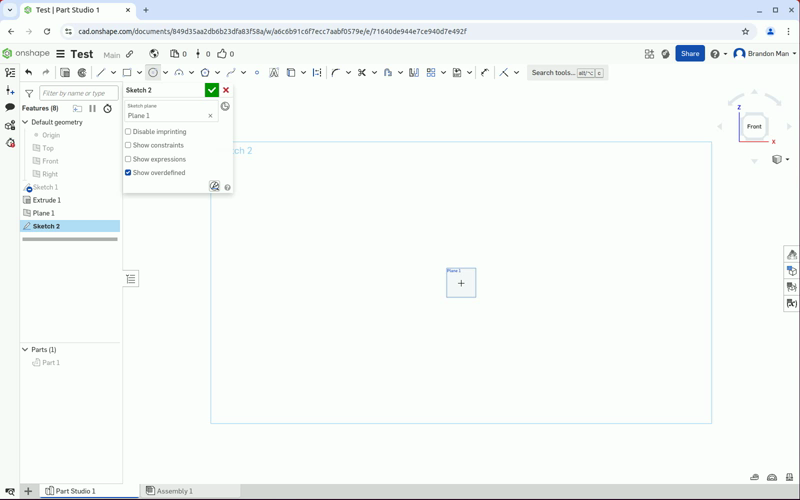
mouse_move(509, 282)
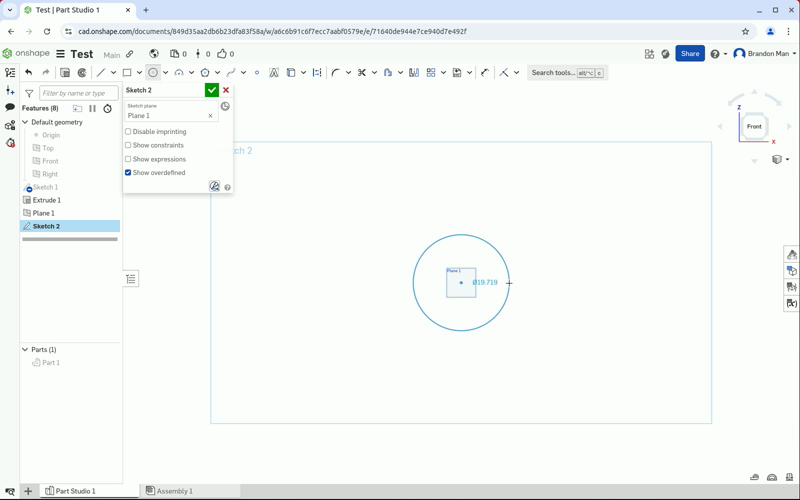
click(509, 282)
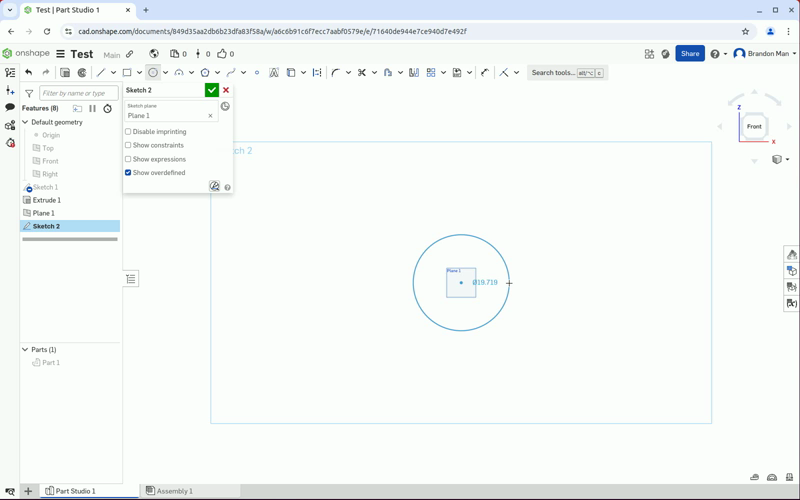
key(esc)
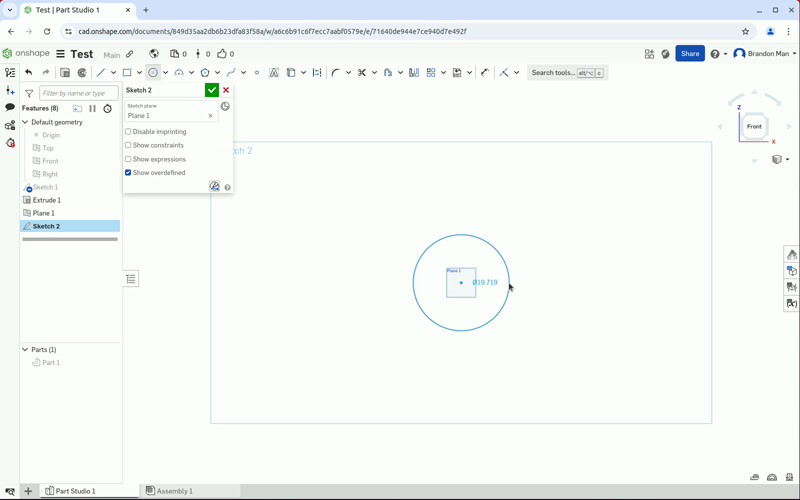
mouse_move(489, 263)
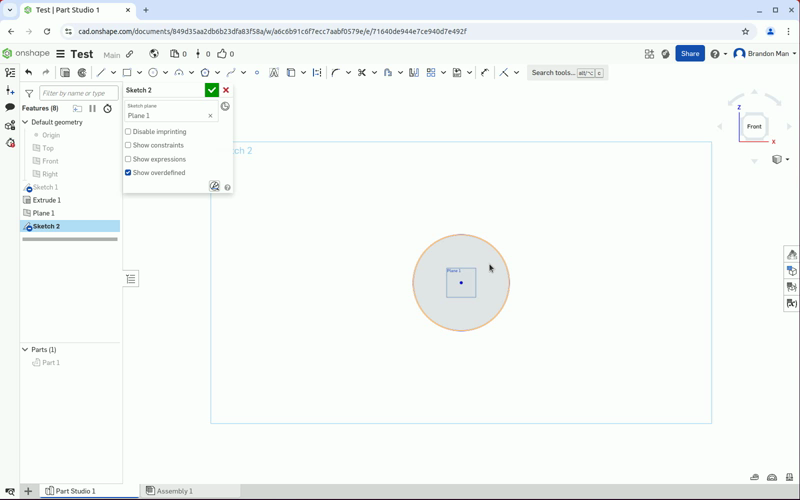
click(489, 263)
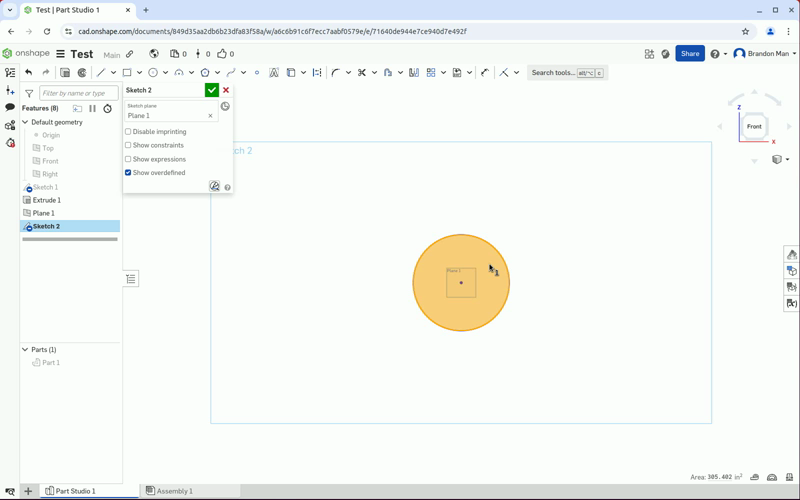
mouse_move(73, 352)
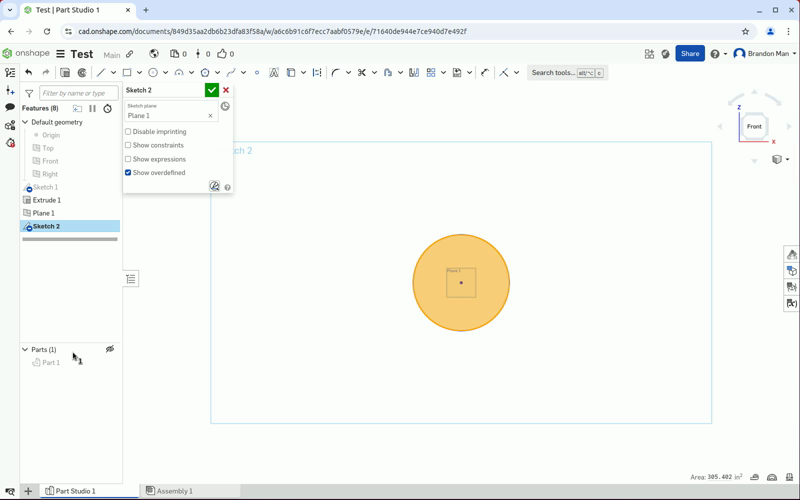
key(shift+y)
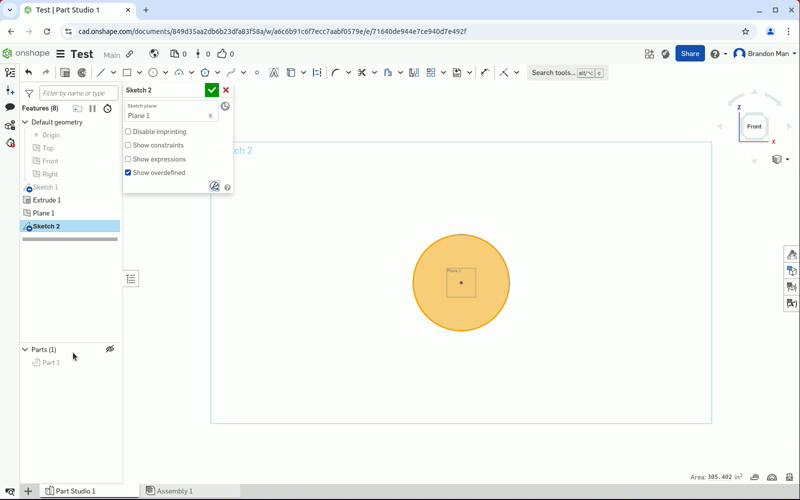
key(shift+e)
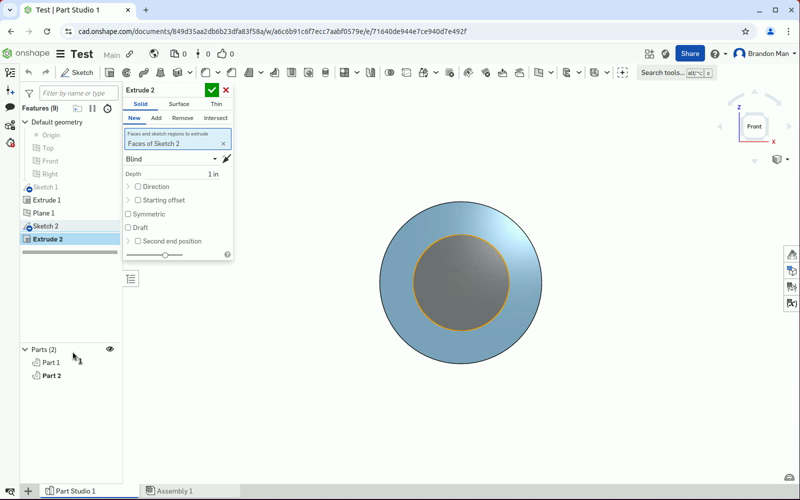
mouse_move(143, 106)
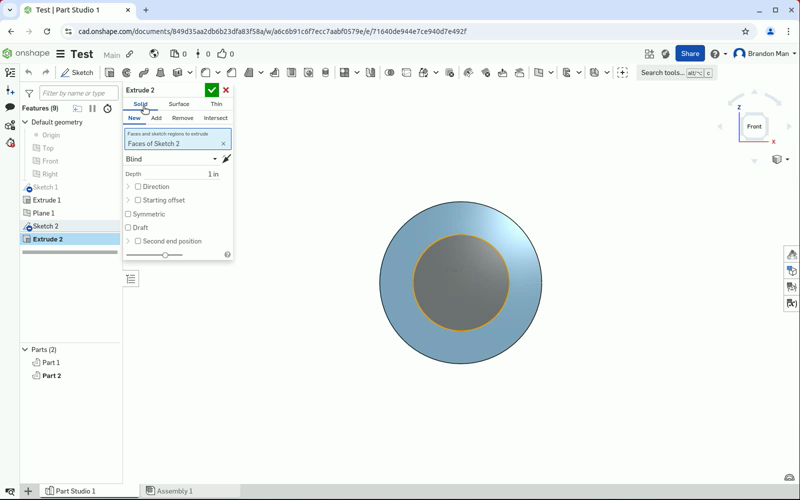
click(143, 106)
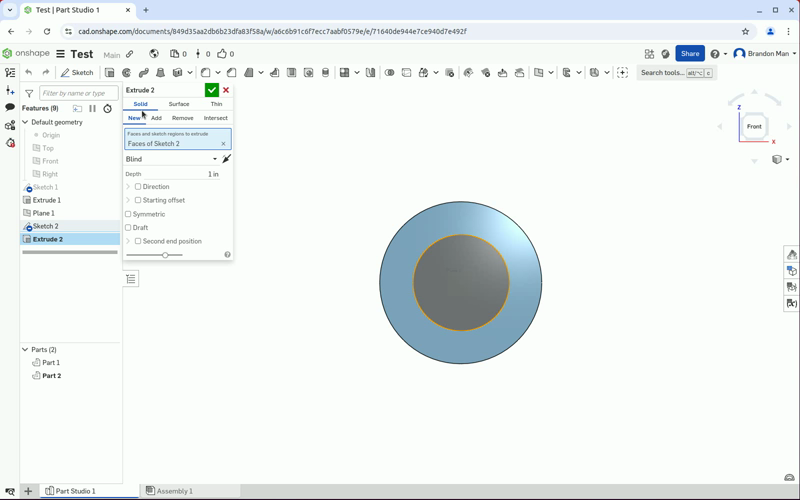
mouse_move(137, 120)
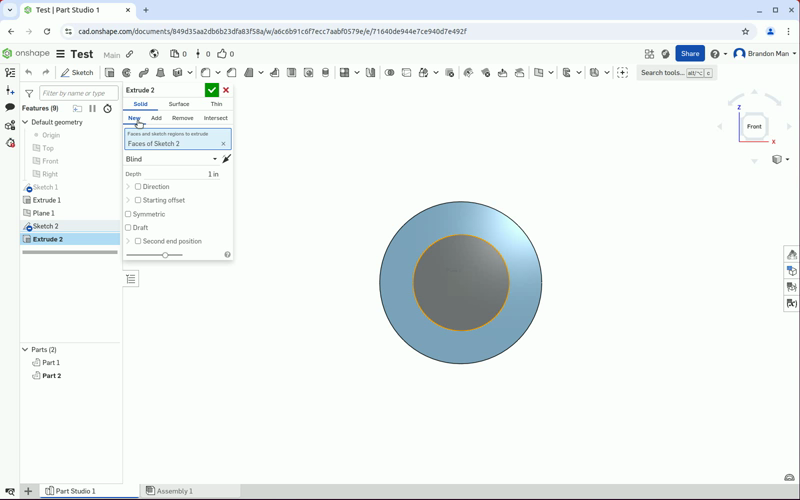
click(137, 120)
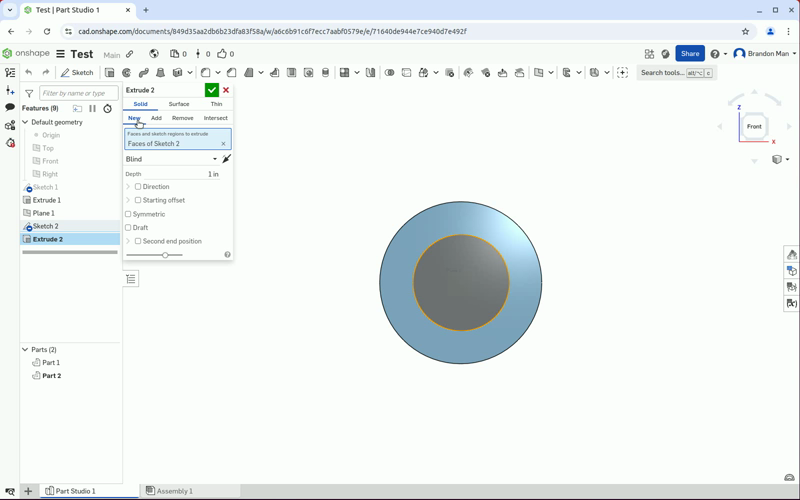
key(tab, 4)
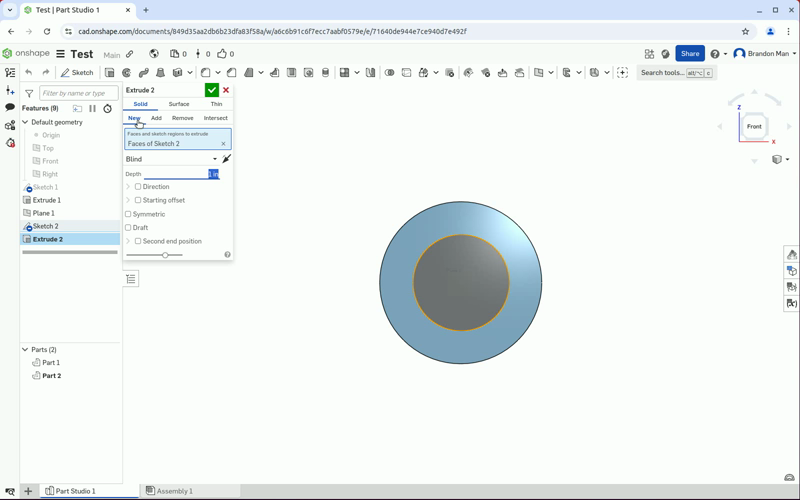
text(9.869)
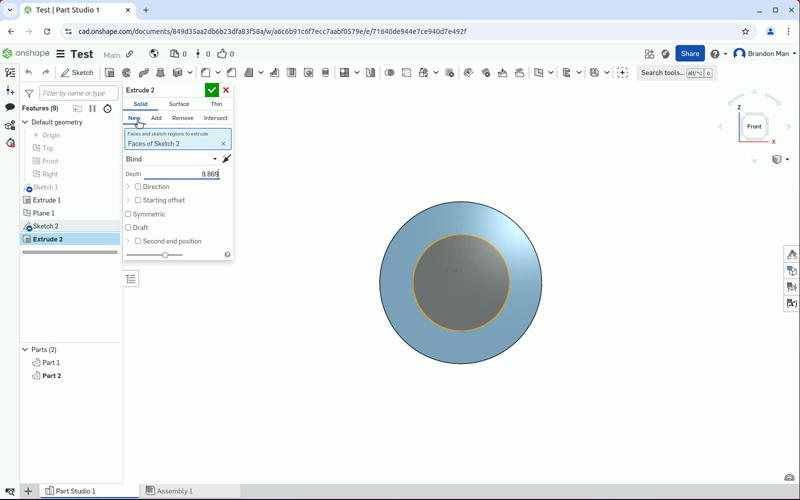
key(enter)
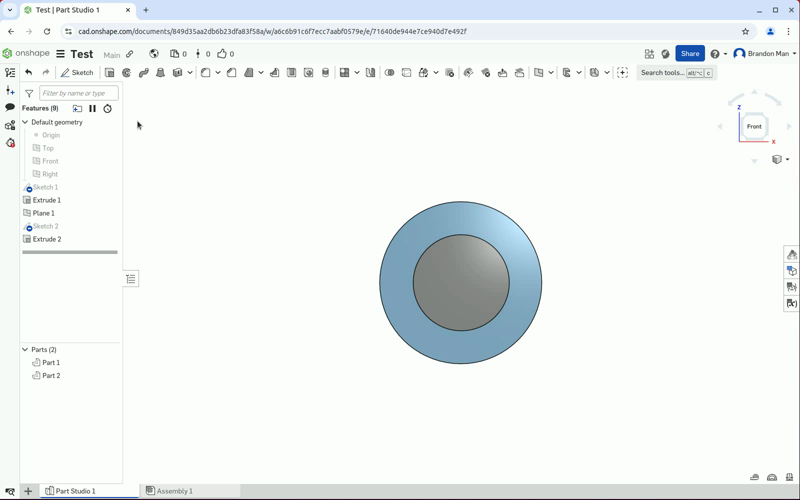
key(shift+h)
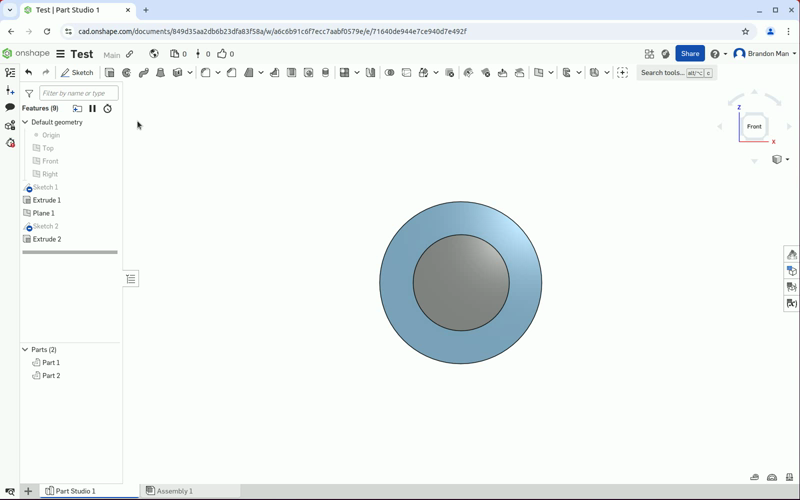
key(shift+h)
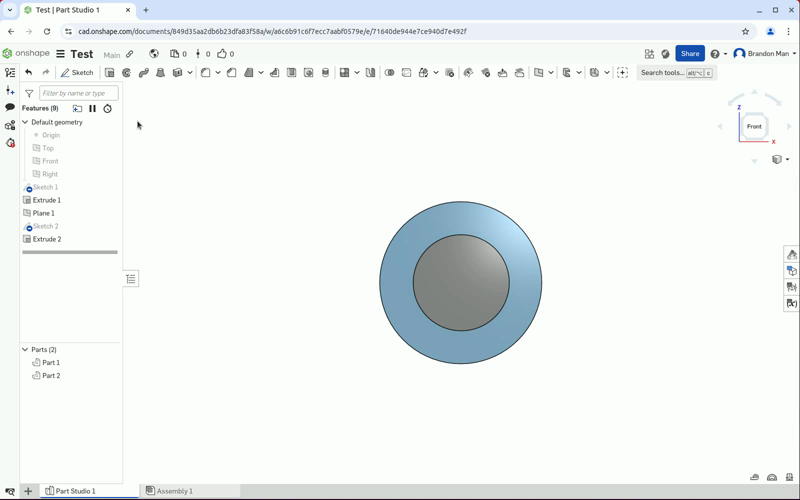
mouse_move(73, 189)
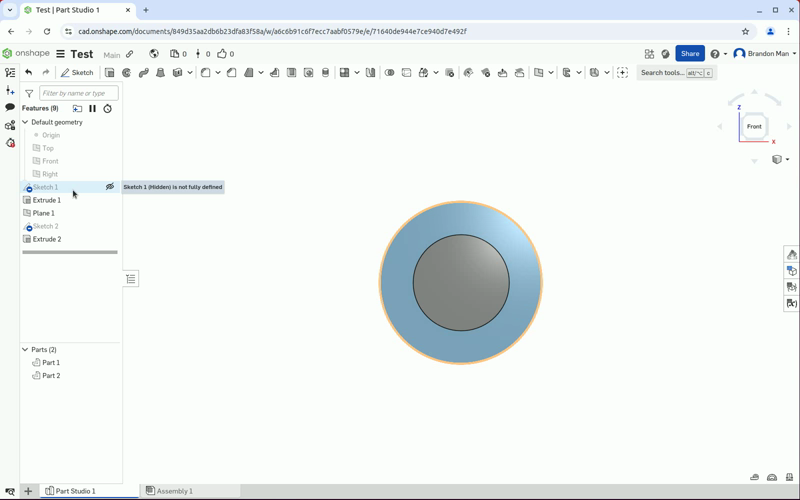
click(73, 189)
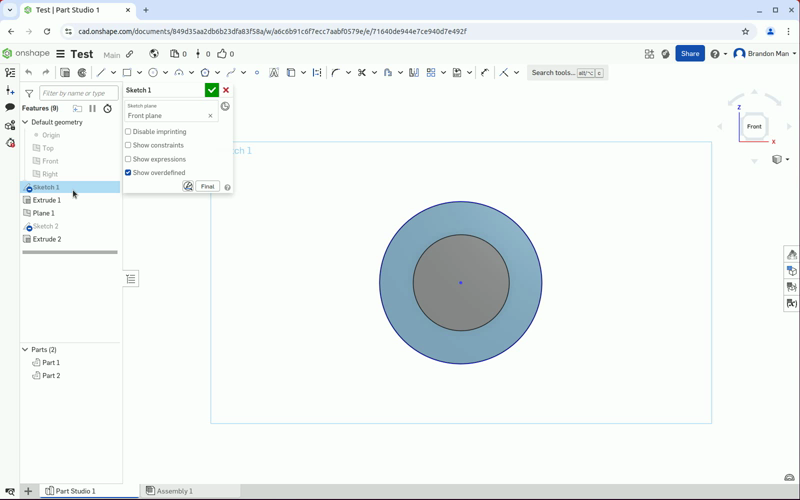
mouse_move(229, 92)
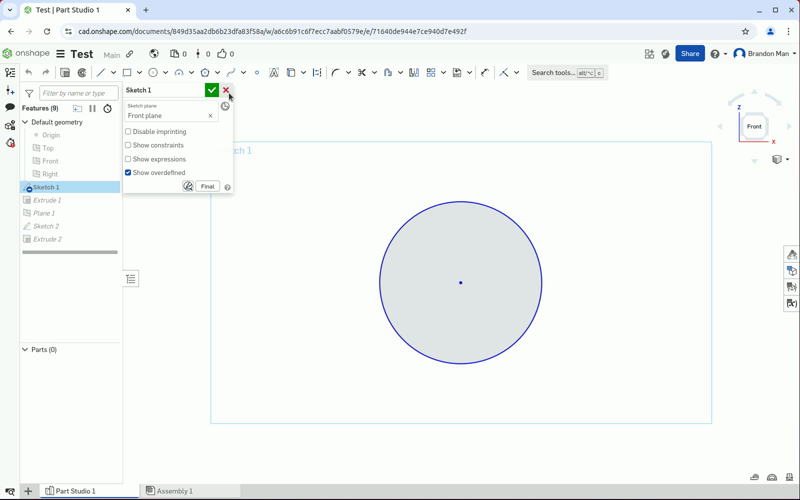
click(229, 92)
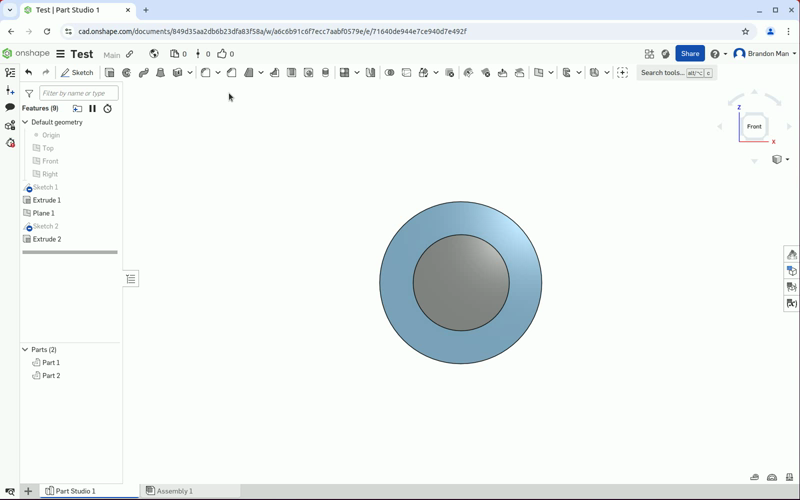
mouse_move(541, 75)
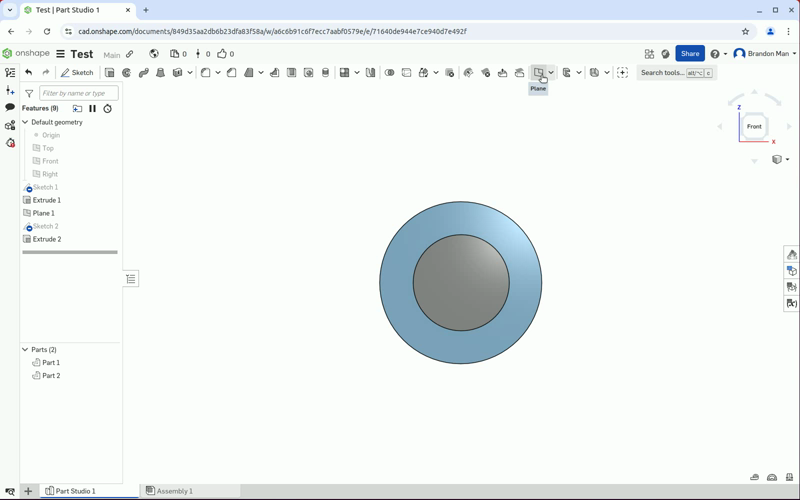
click(541, 75)
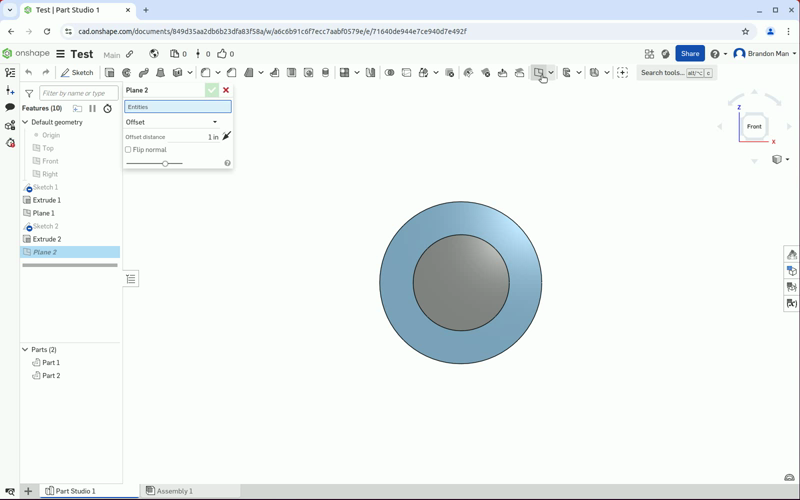
mouse_move(73, 163)
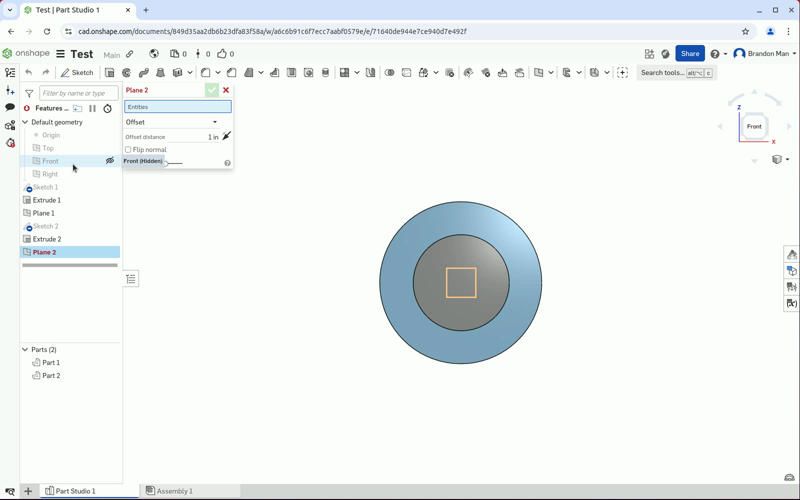
click(73, 163)
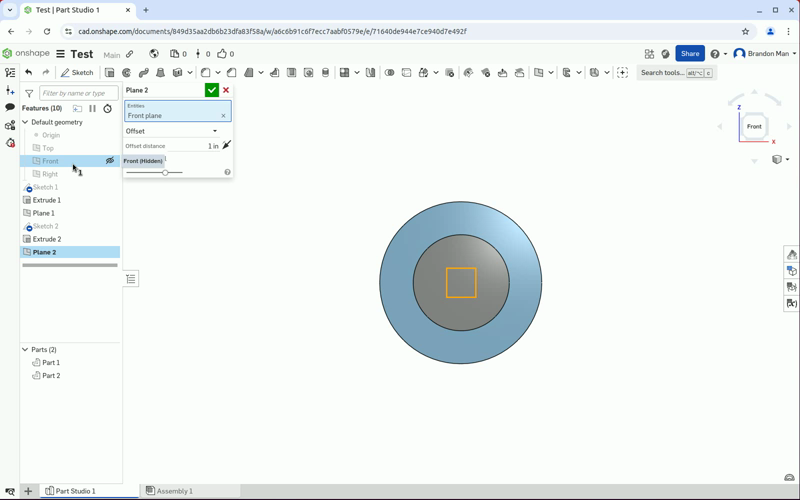
key(tab, 2)
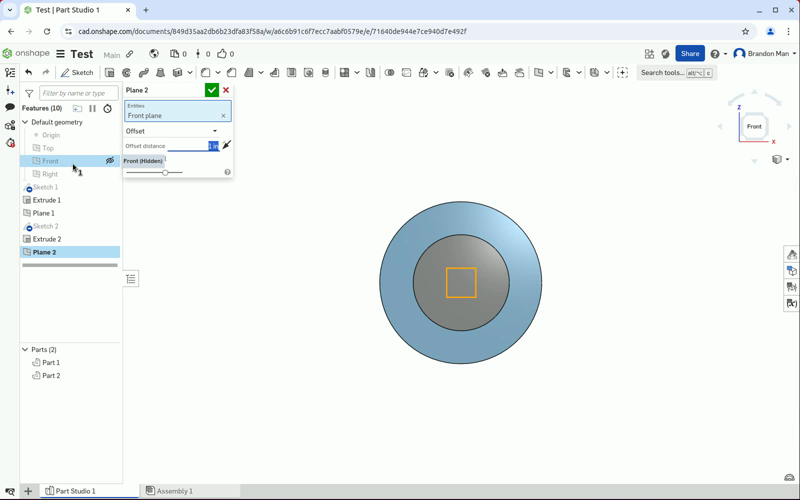
text(23.108)
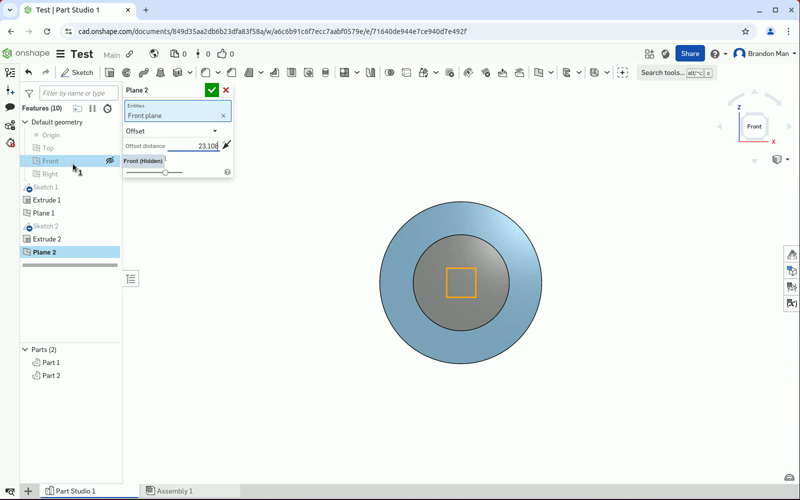
key(enter, 2)
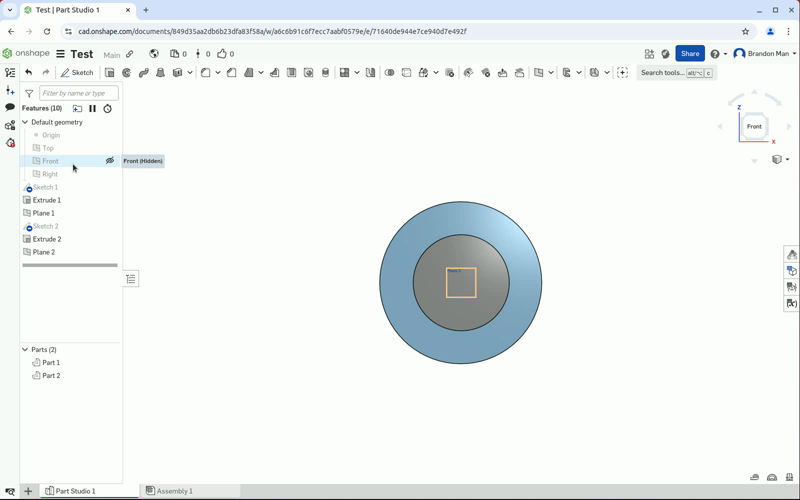
key(shift+s)
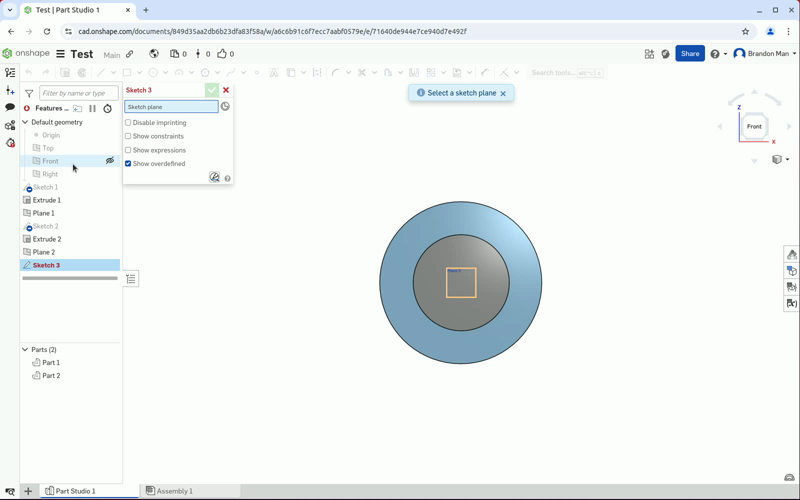
mouse_move(73, 254)
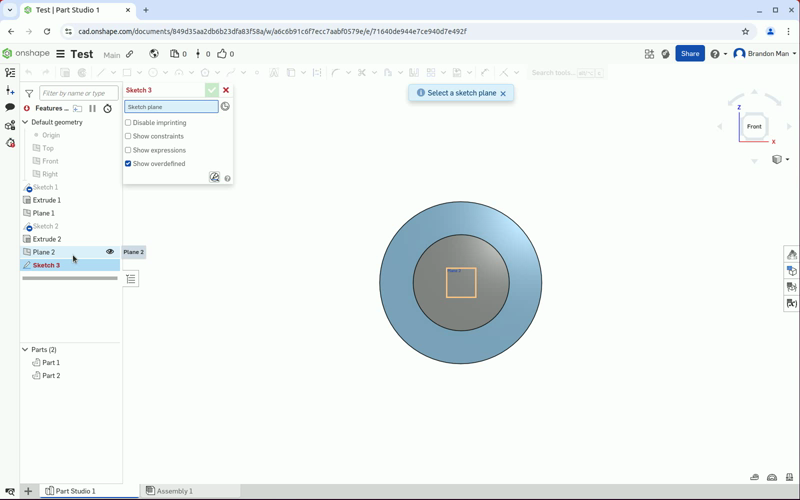
click(73, 254)
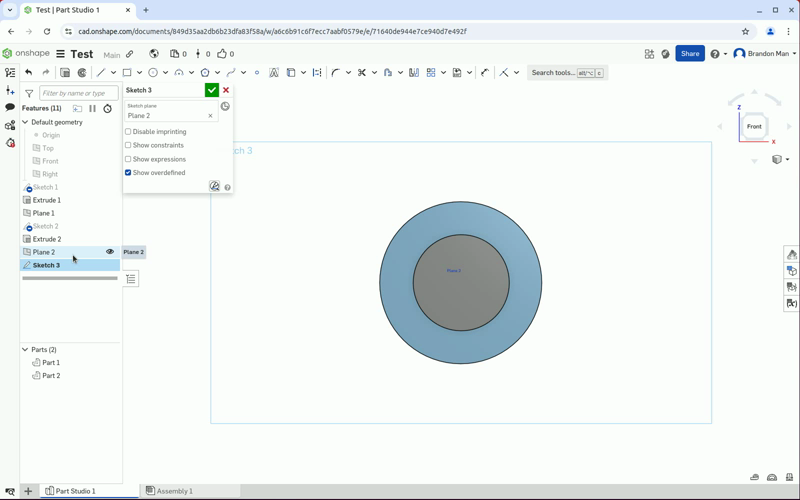
mouse_move(73, 352)
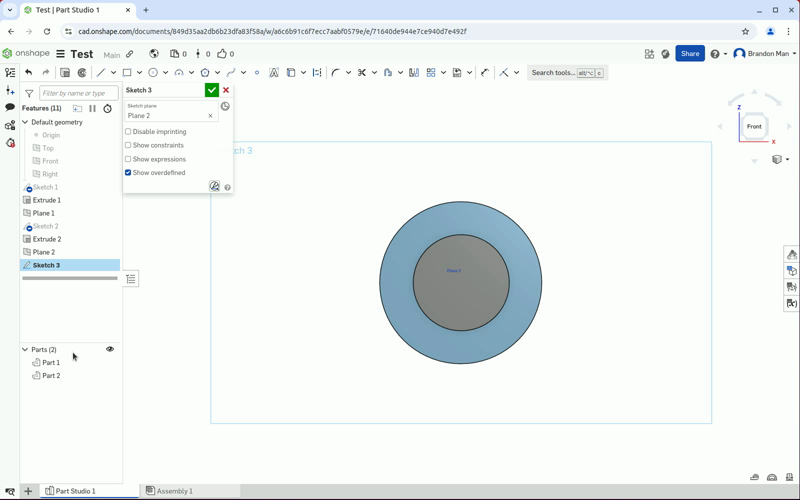
key(y)
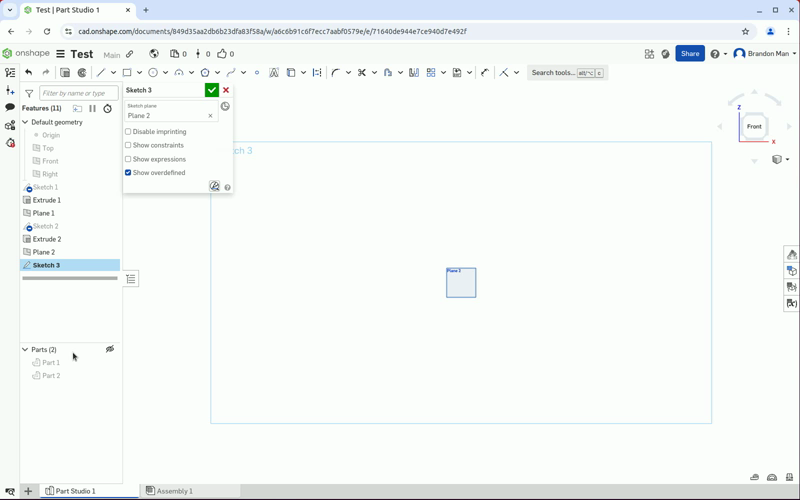
key(c)
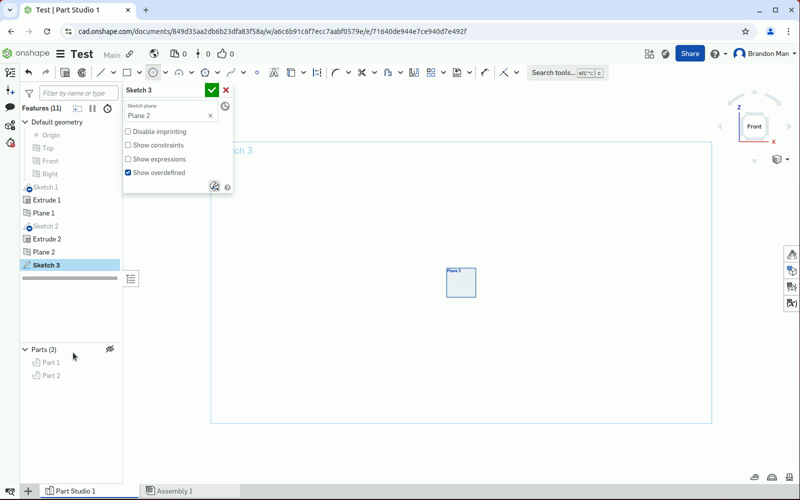
key_down(shift)
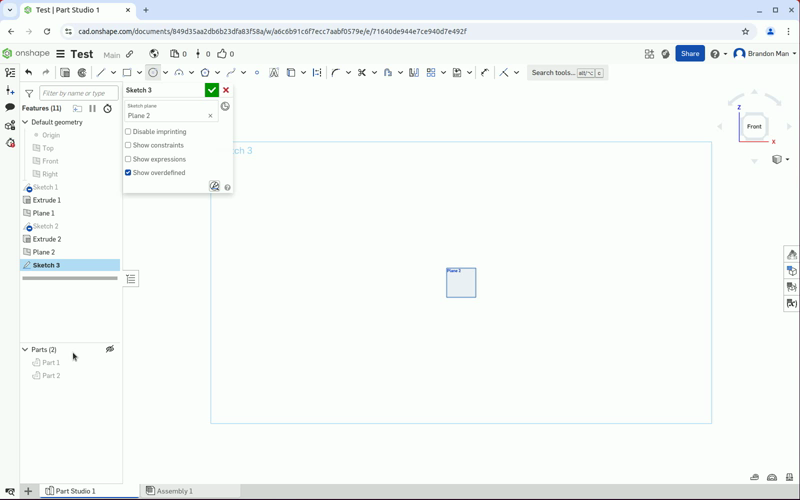
mouse_move(461, 282)
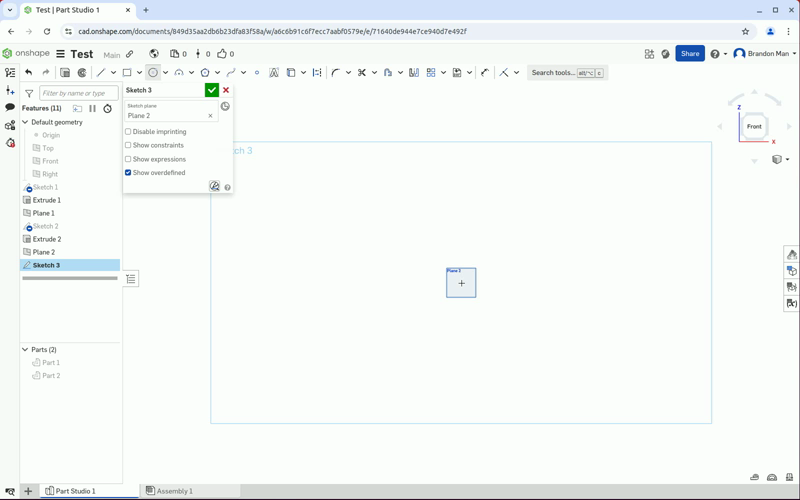
click(461, 282)
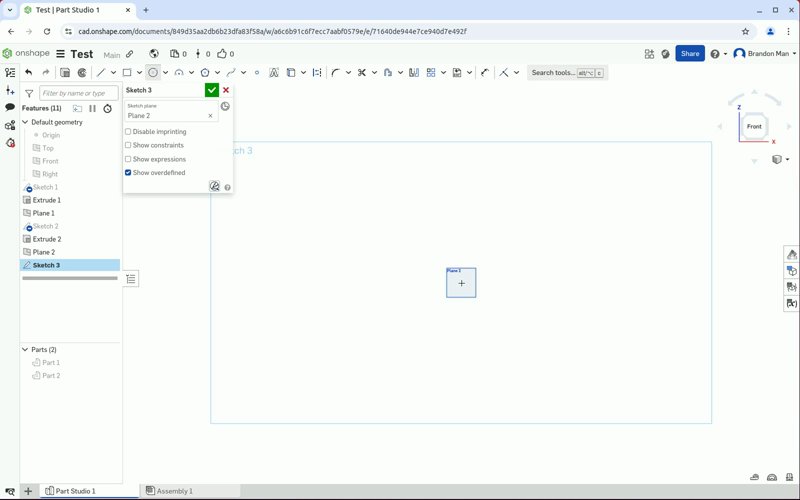
key_up(shift)
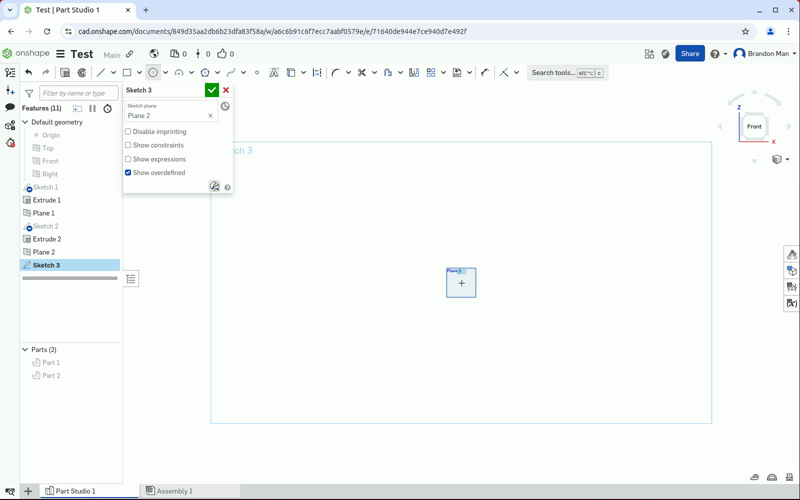
mouse_move(494, 282)
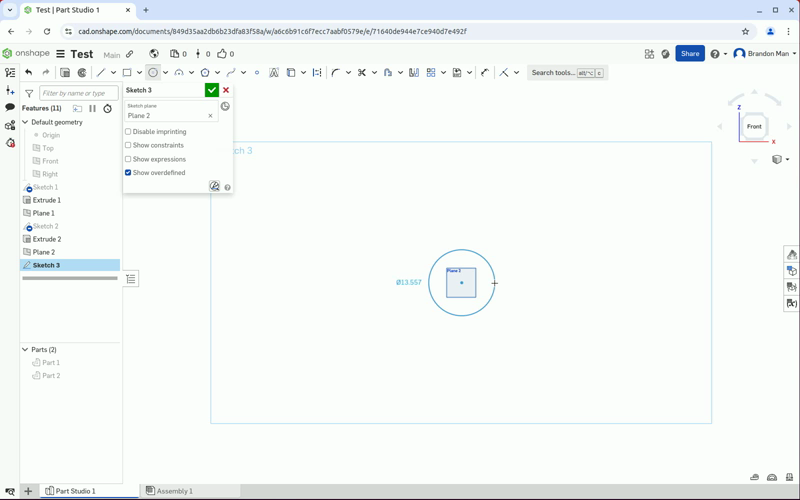
click(494, 282)
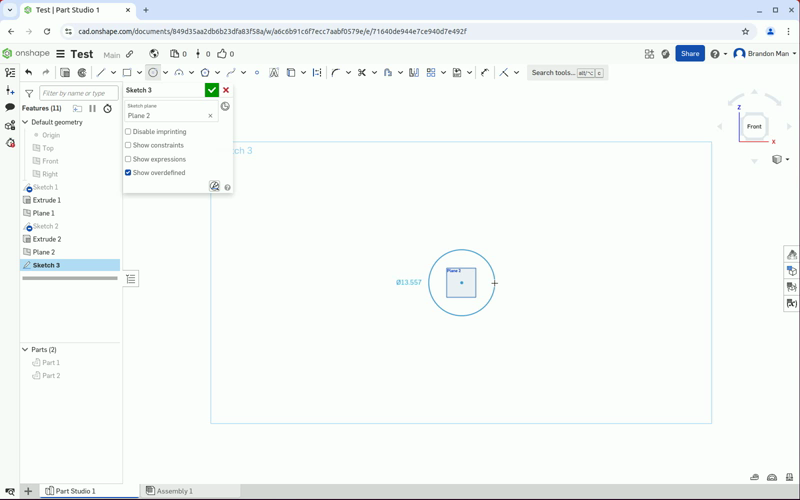
key(esc)
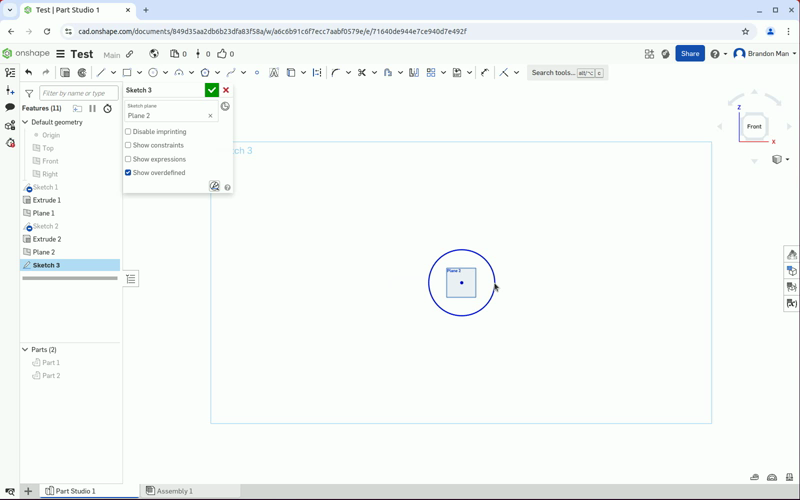
mouse_move(450, 306)
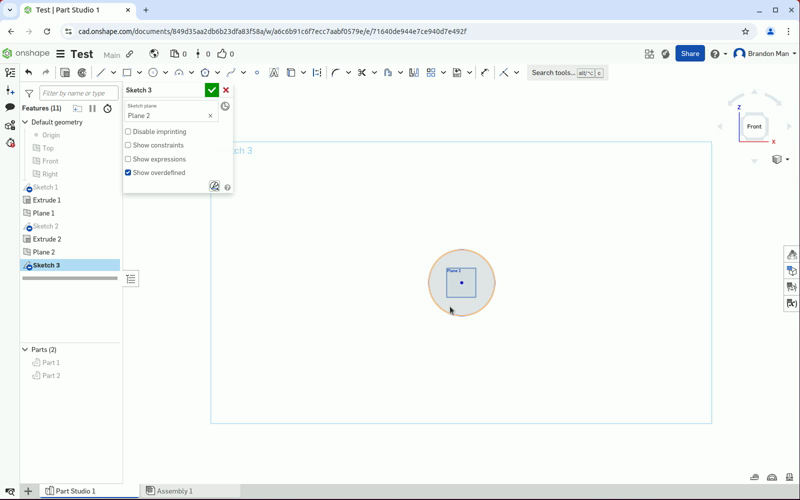
click(450, 306)
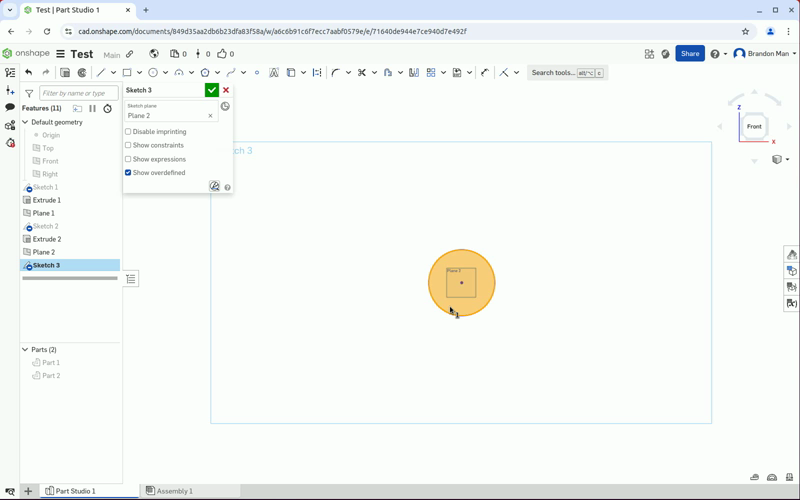
mouse_move(73, 352)
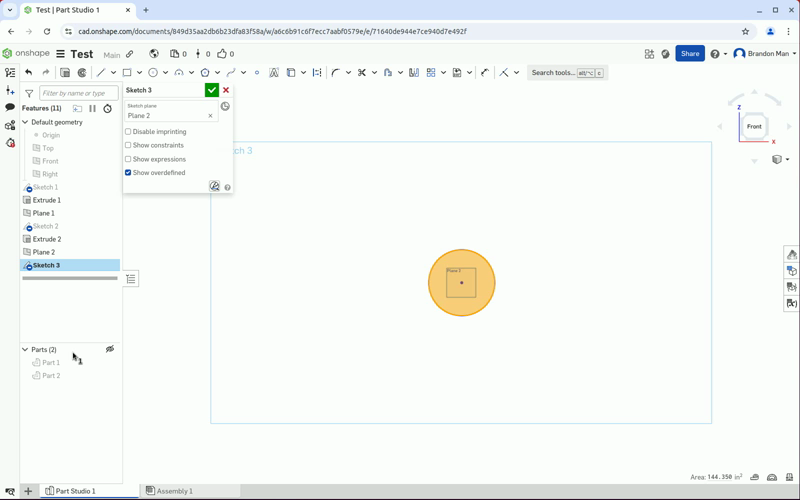
key(shift+y)
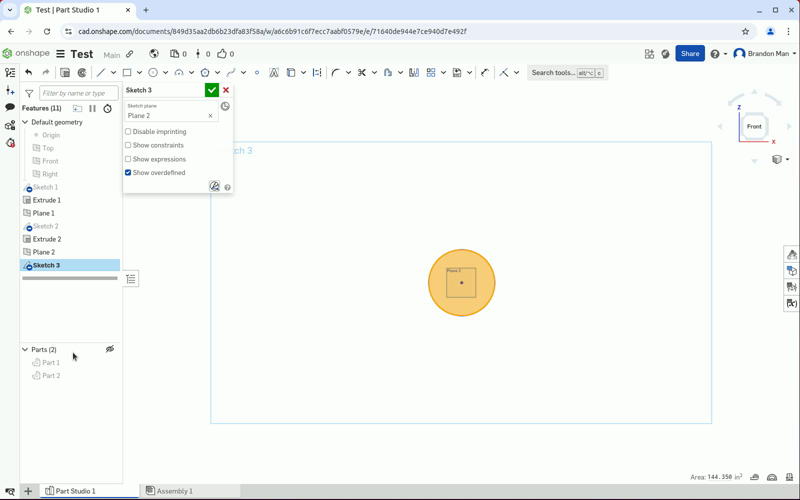
key(shift+e)
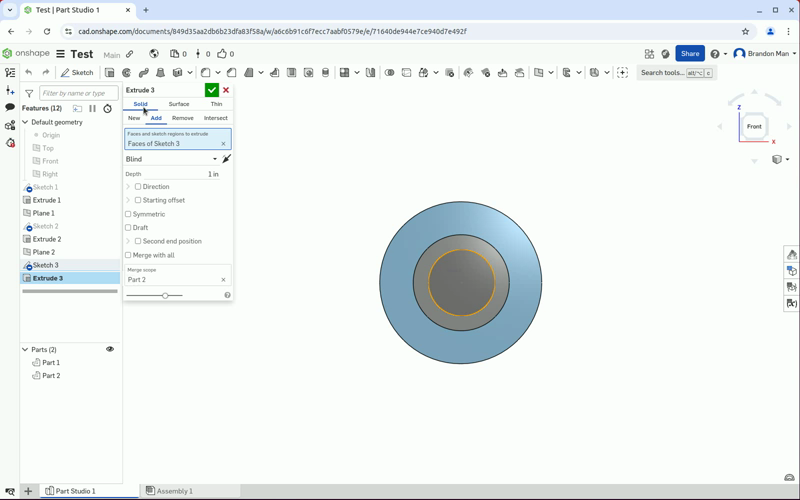
mouse_move(143, 106)
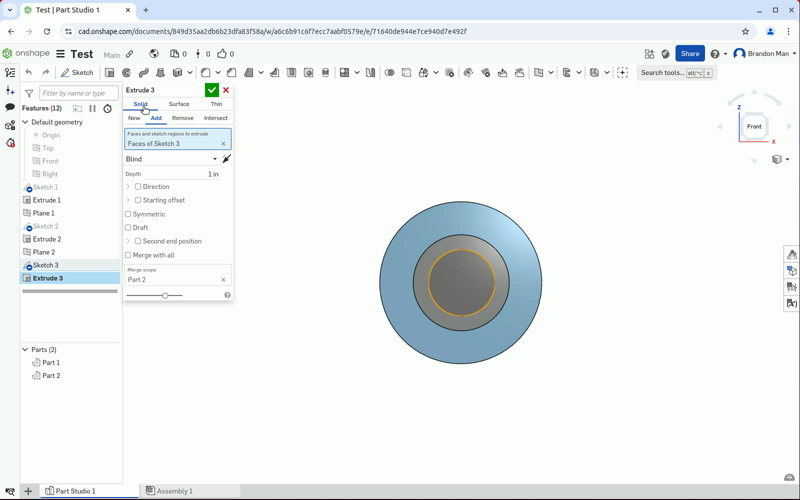
click(143, 106)
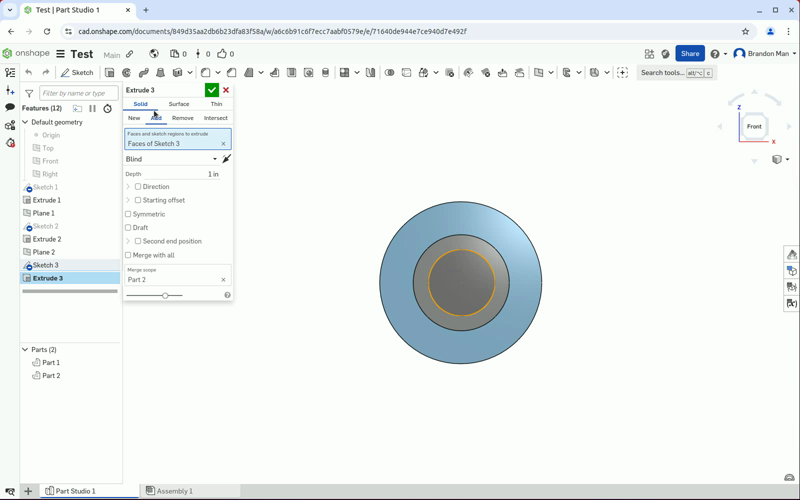
mouse_move(186, 120)
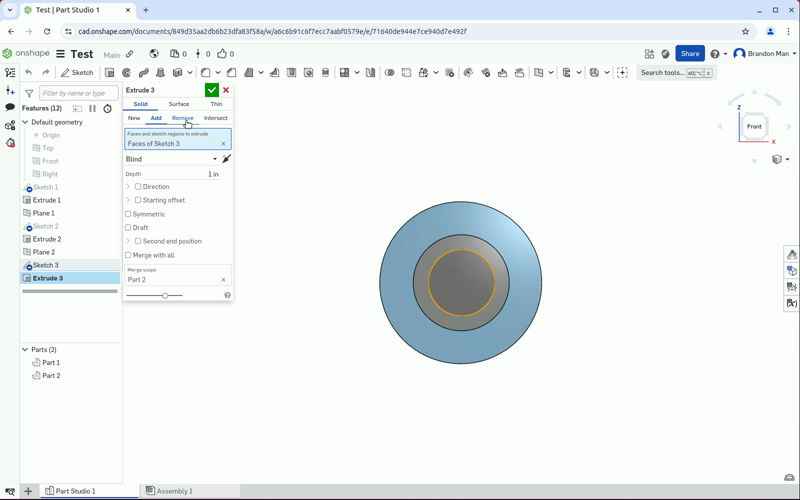
click(186, 120)
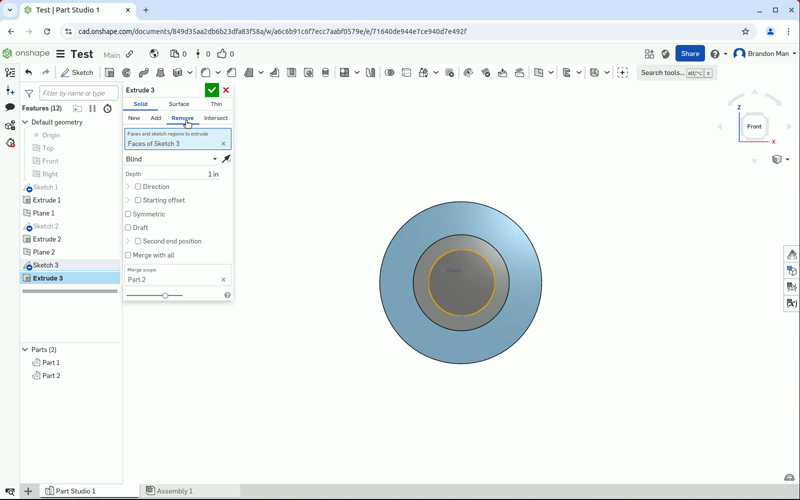
key(tab, 4)
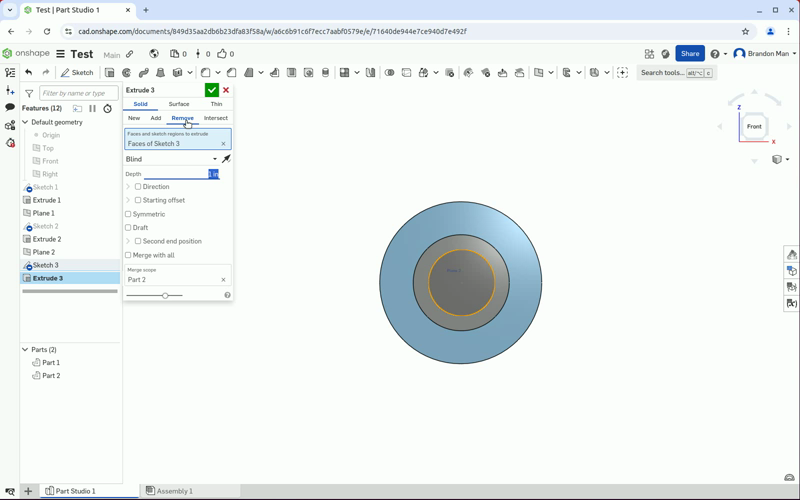
text(30.811)
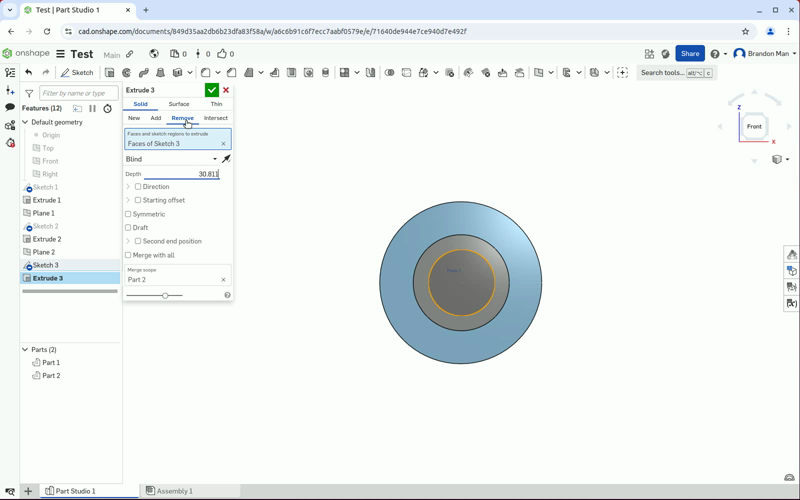
key(tab, 6)
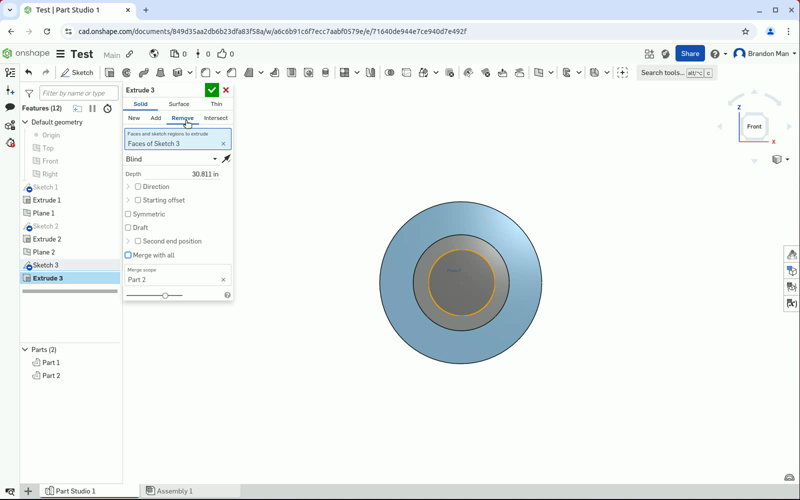
key(space)
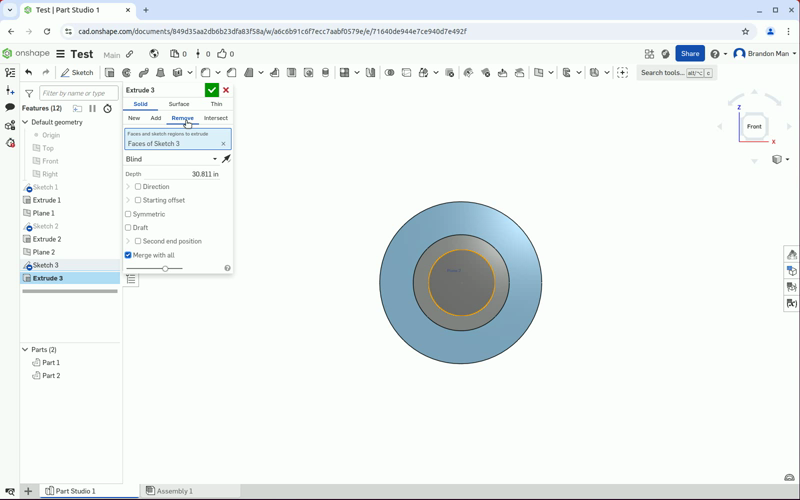
key(enter)
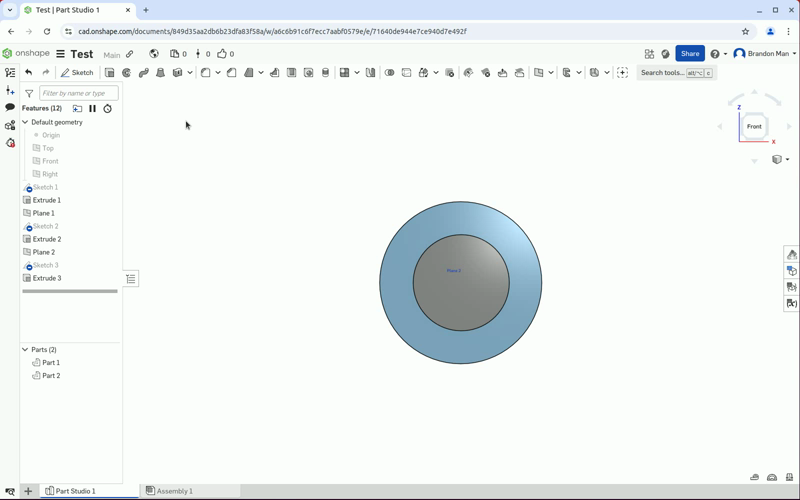
key(shift+h)
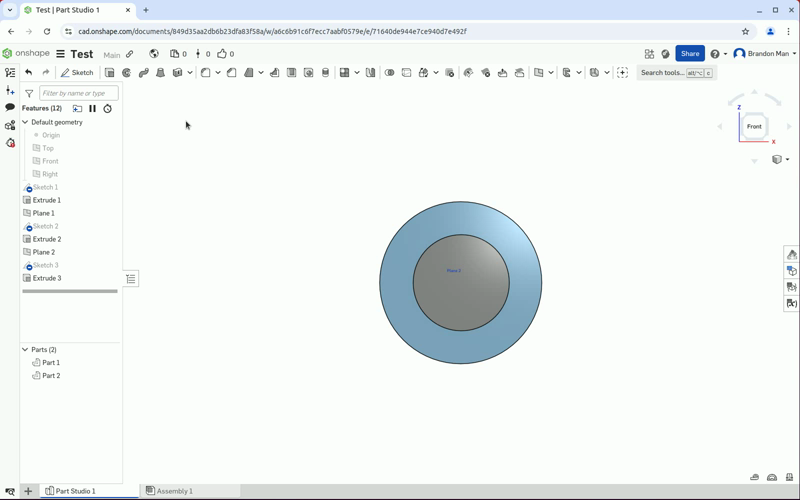
key(shift+h)
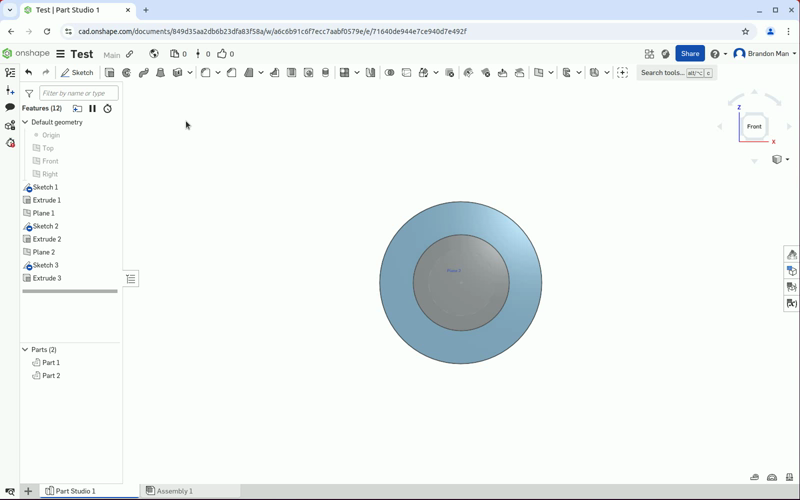
key(shift+7)
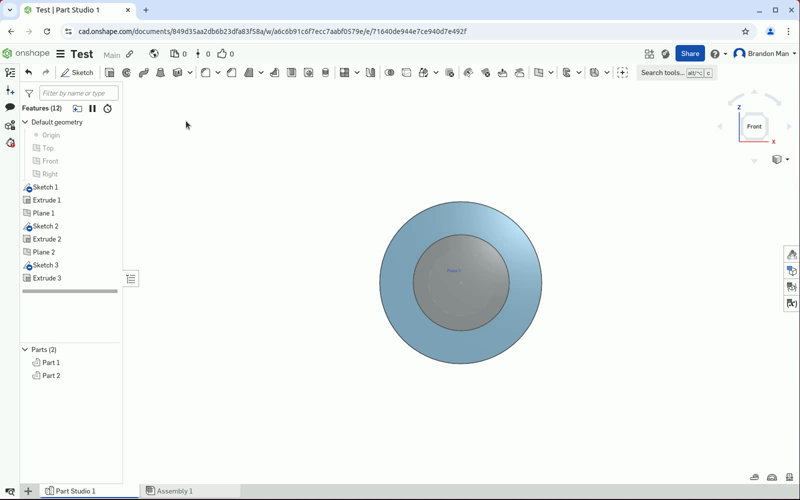
key(left, 2)
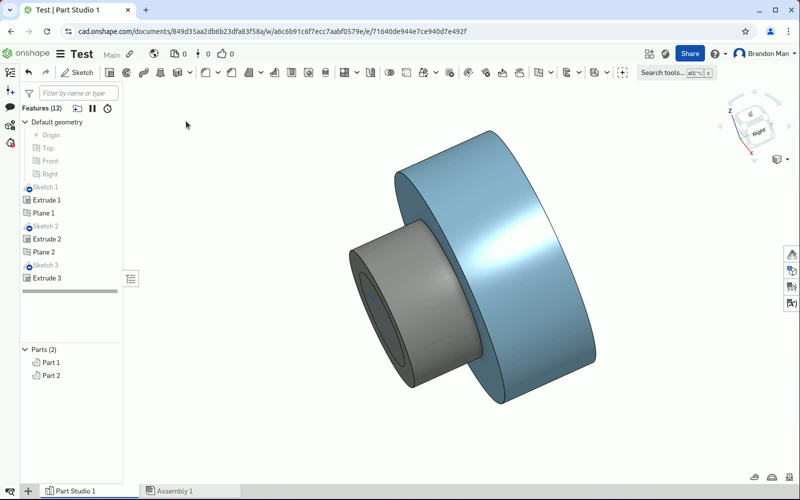
key(down, 2)
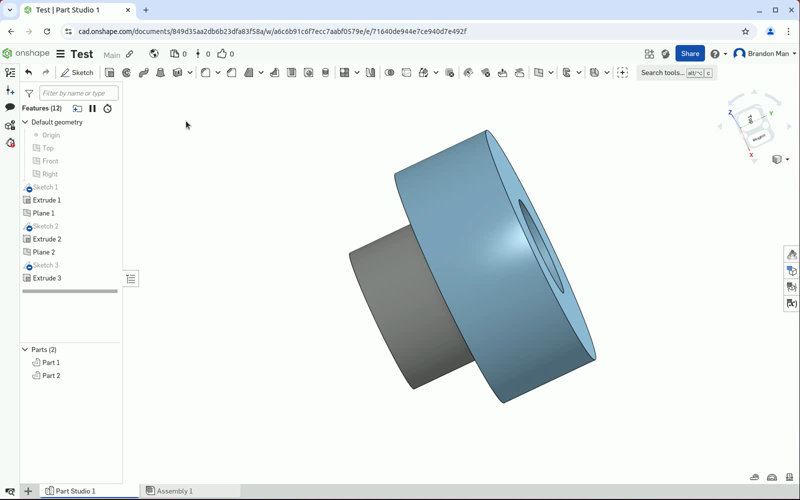
key(up, 2)
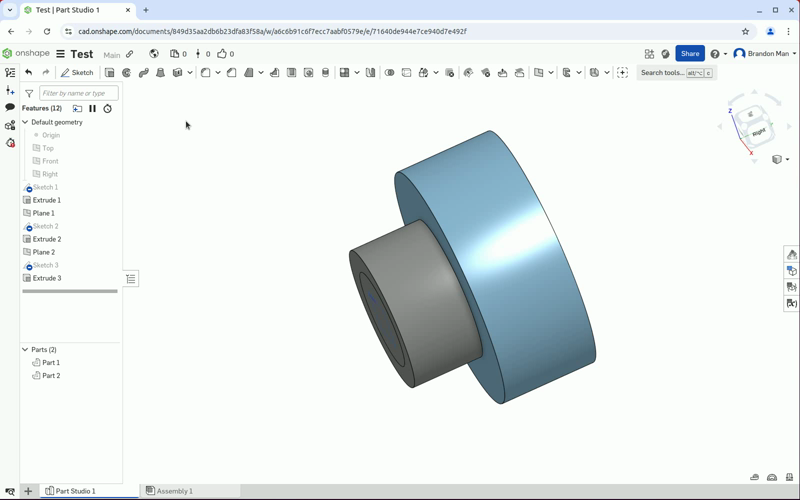
key(right, 2)
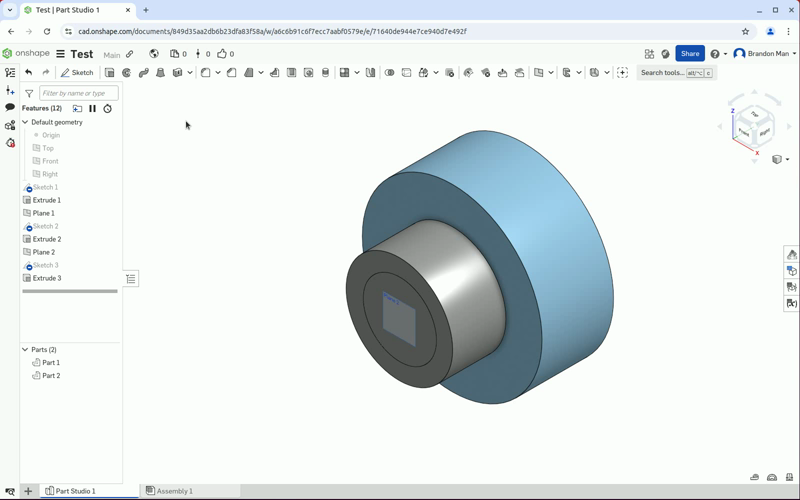
mouse_move(73, 189)
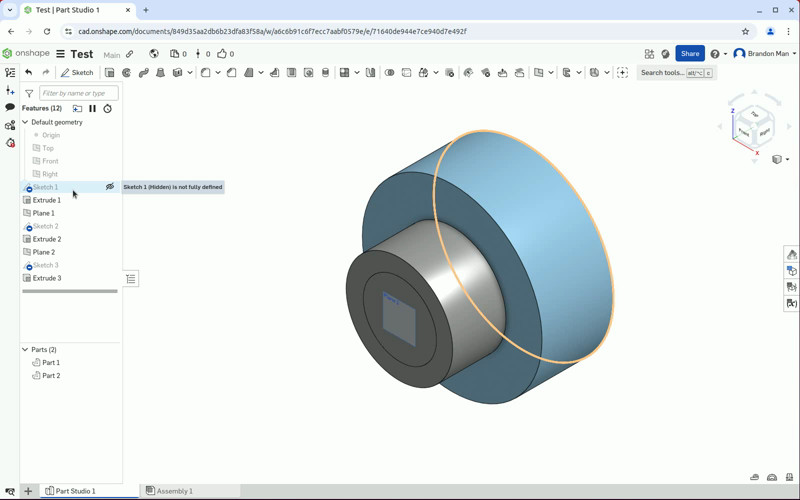
click(73, 189)